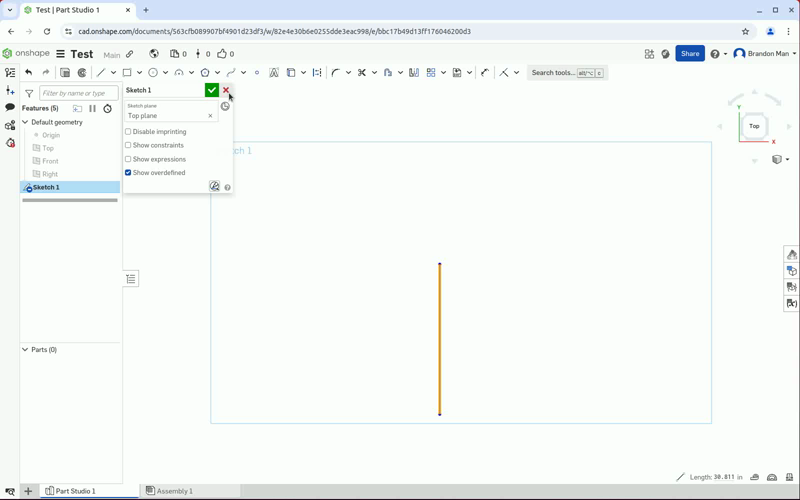
key(shift+h)
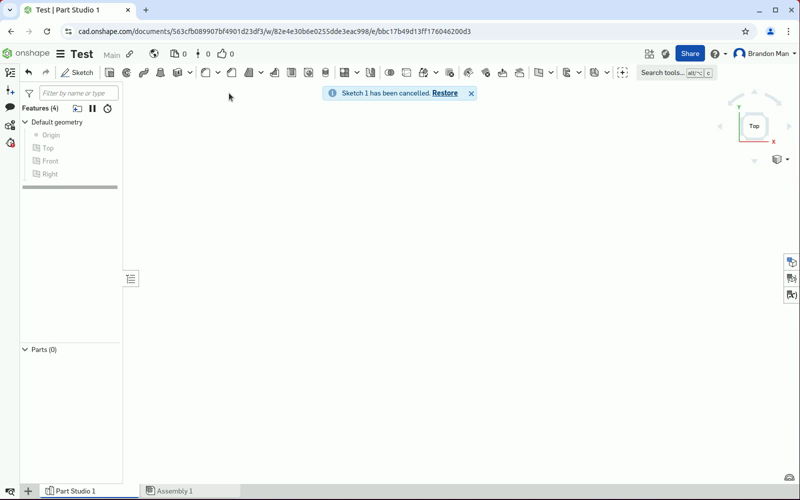
mouse_move(73, 352)
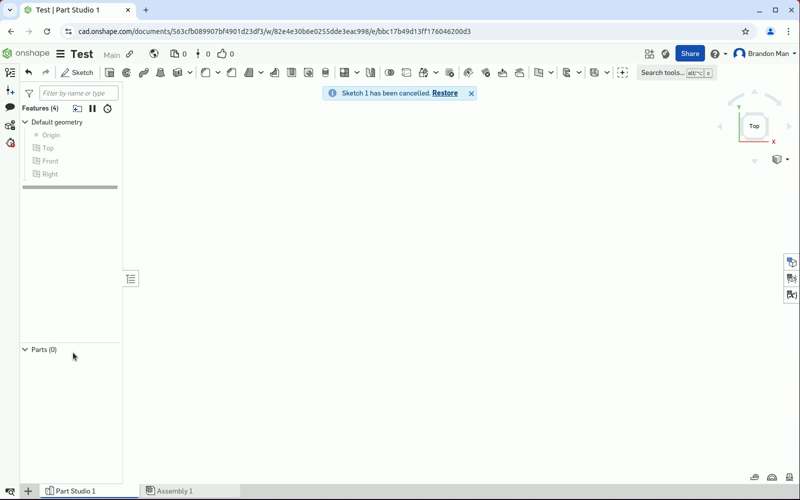
key(y)
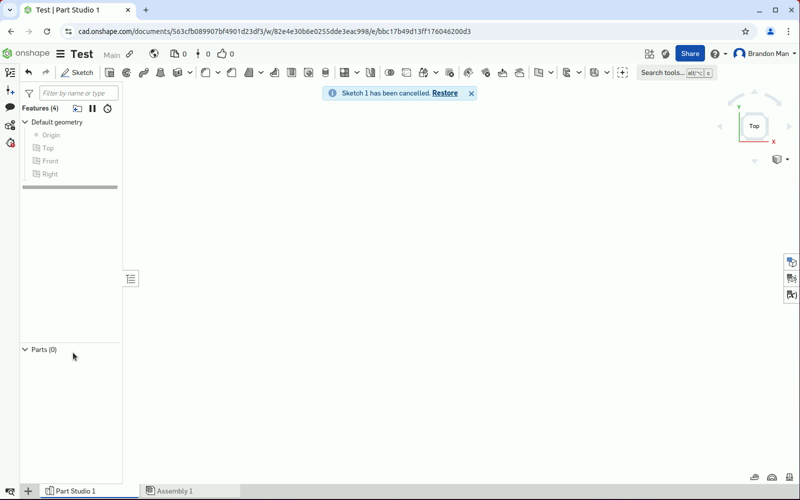
key(shift+p)
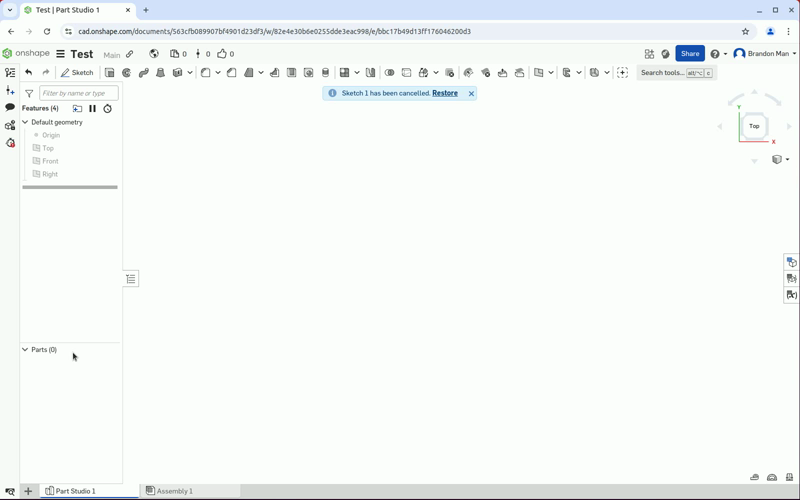
key(space)
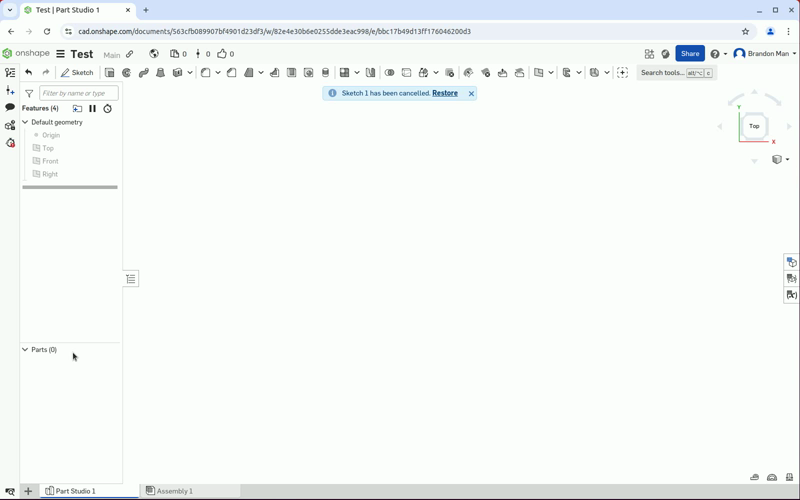
key_down(shift)
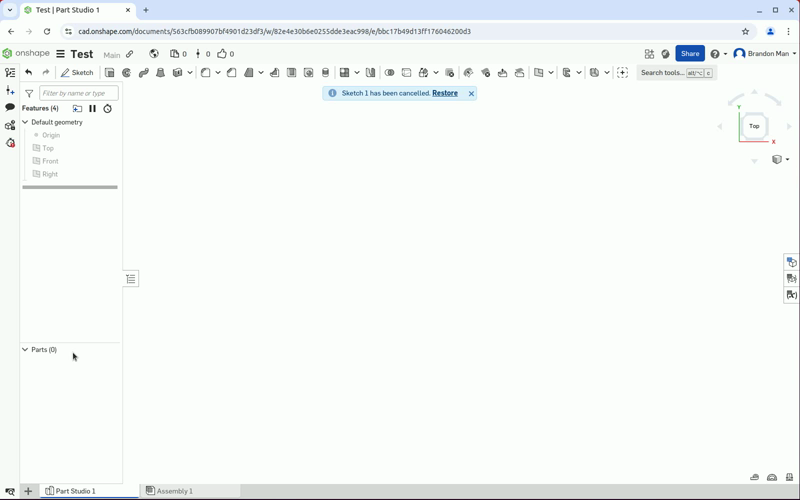
key(up)
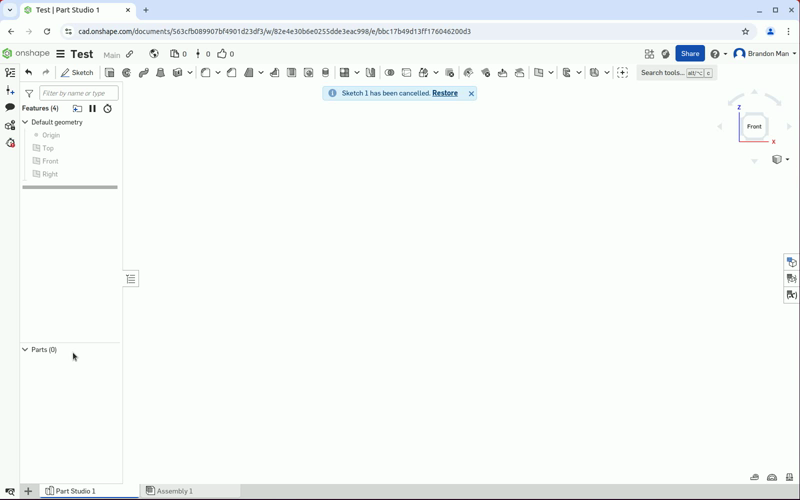
key_up(shift)
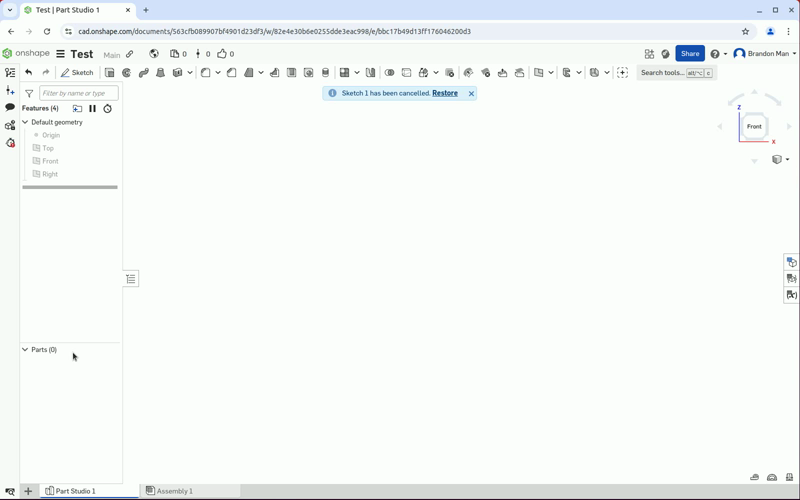
mouse_move(73, 352)
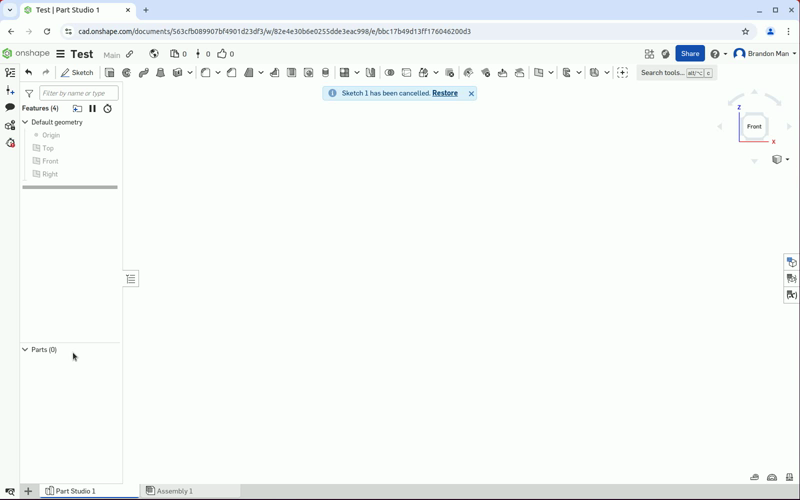
key(shift+y)
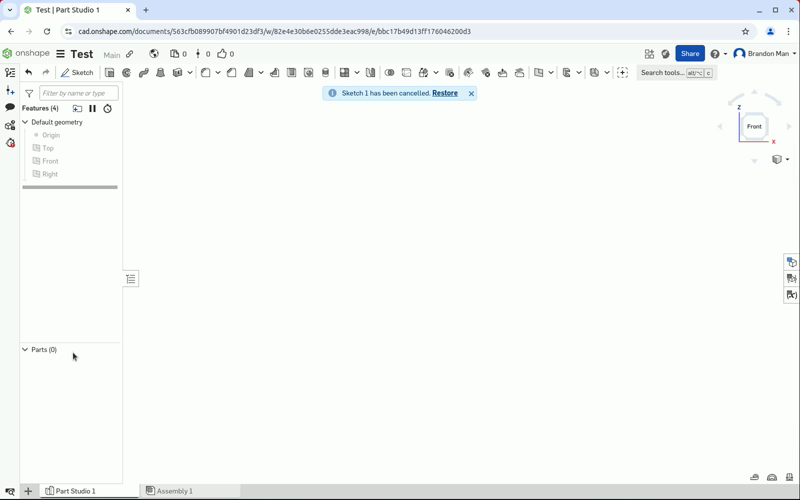
key(shift+s)
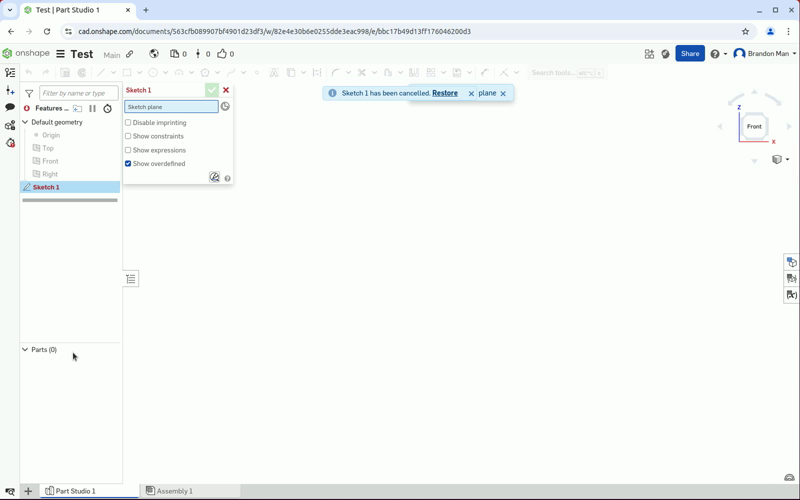
mouse_move(73, 163)
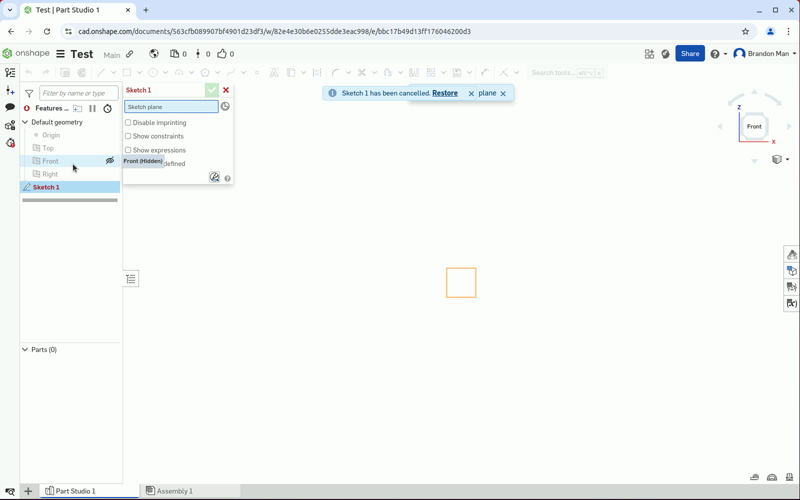
click(73, 163)
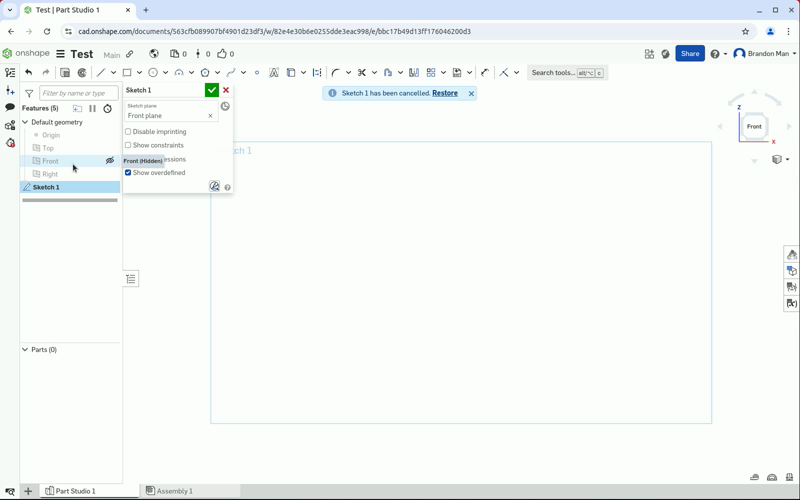
mouse_move(73, 352)
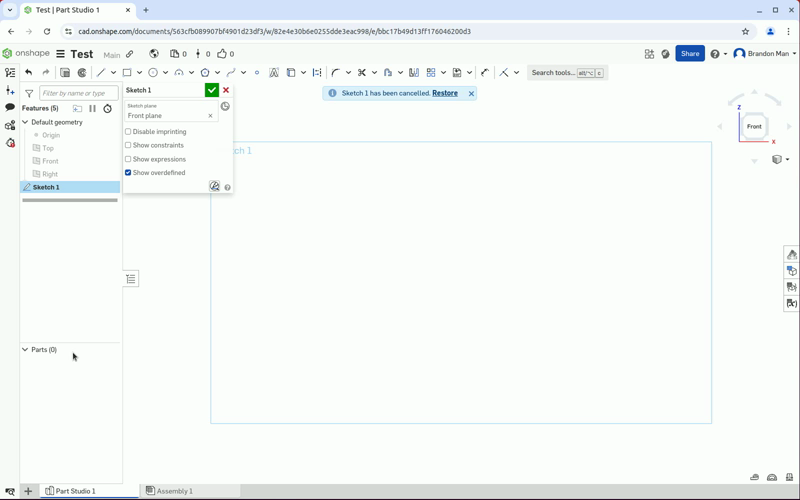
key(y)
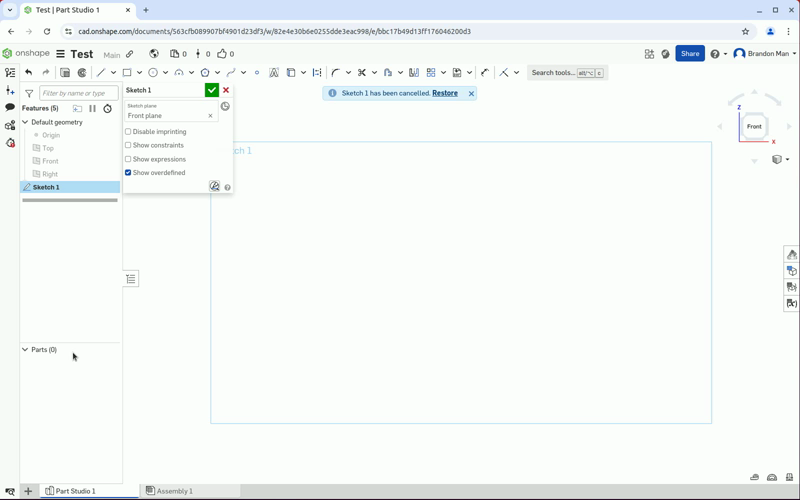
key(c)
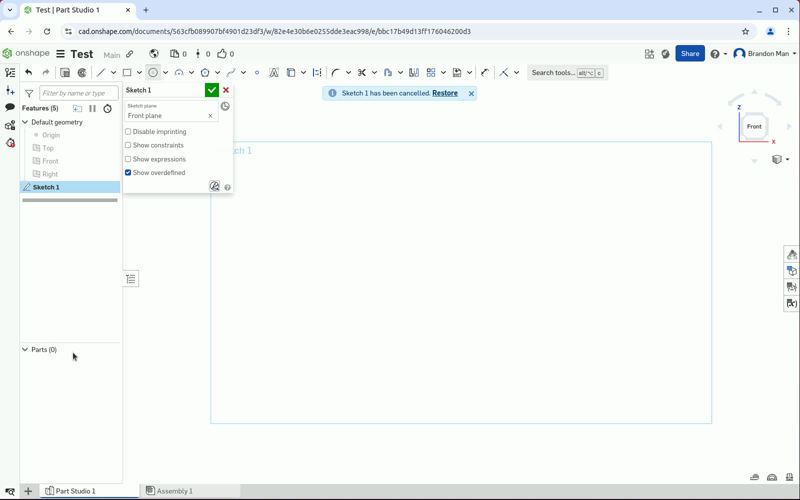
key_down(shift)
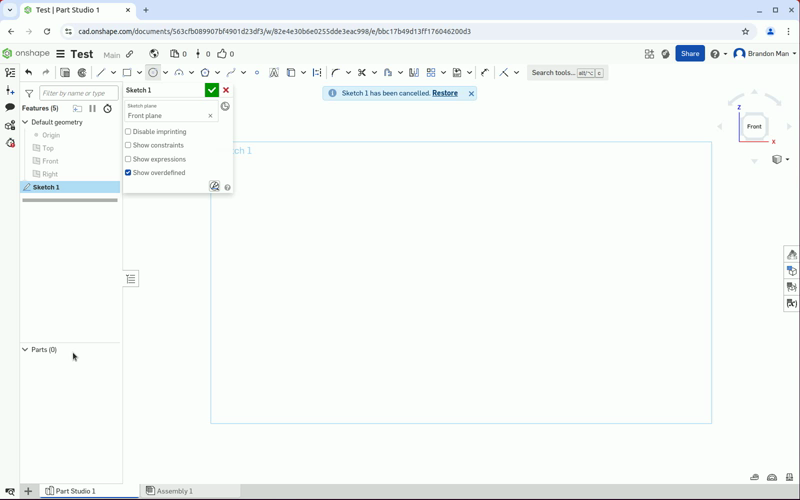
mouse_move(461, 282)
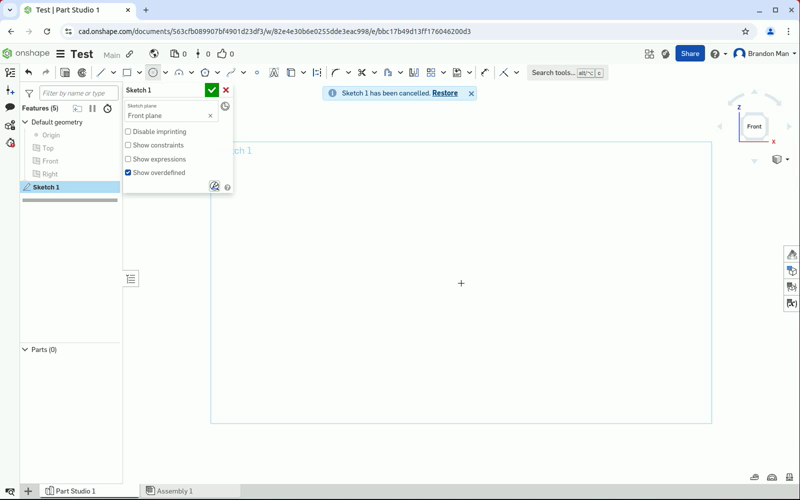
click(461, 282)
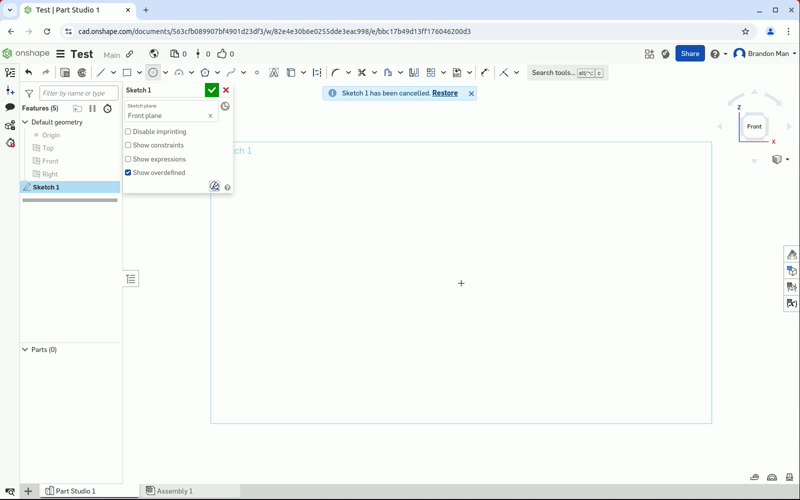
key_up(shift)
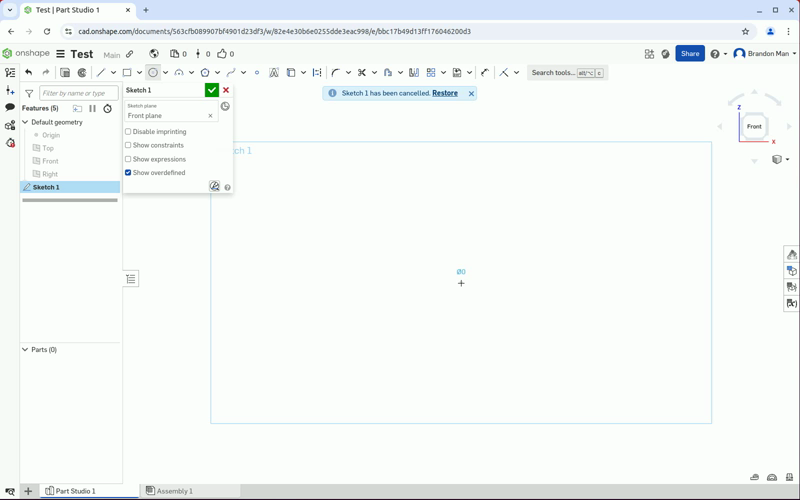
mouse_move(479, 282)
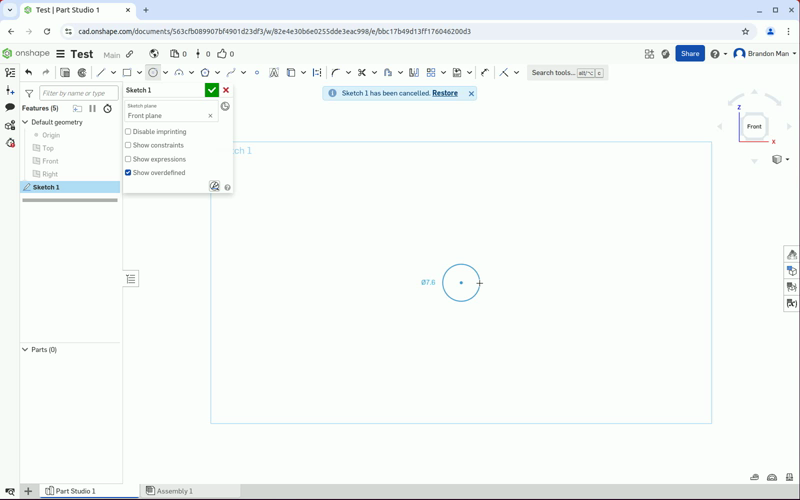
click(479, 282)
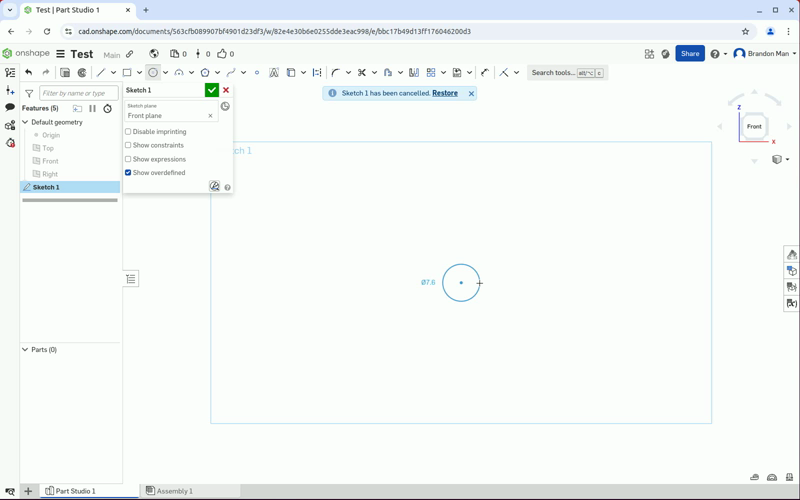
key(esc)
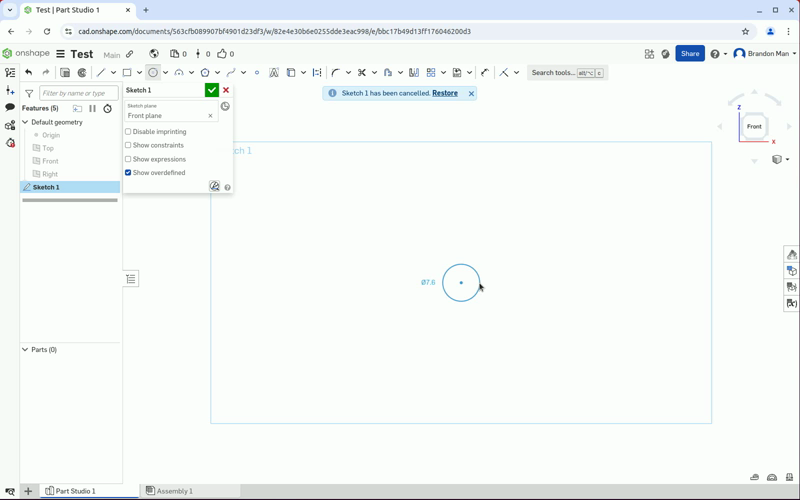
key(c)
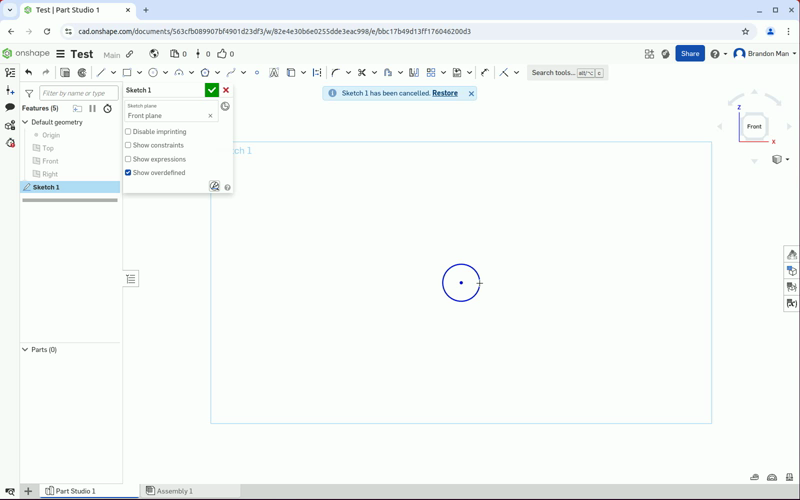
key_down(shift)
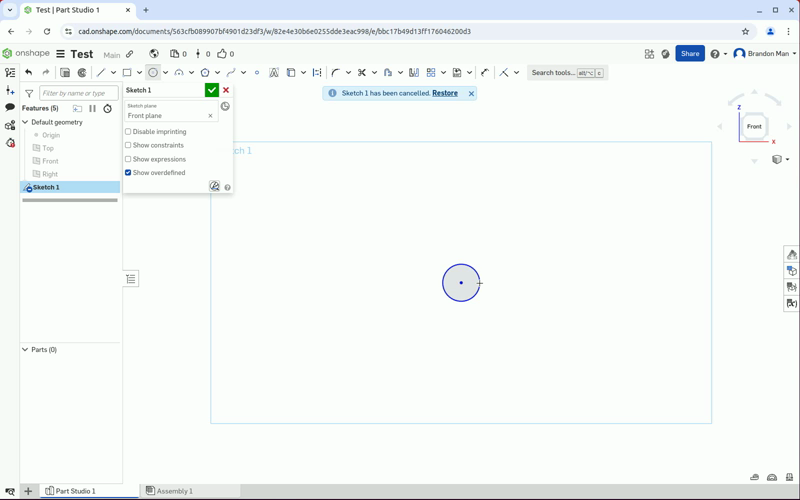
mouse_move(461, 282)
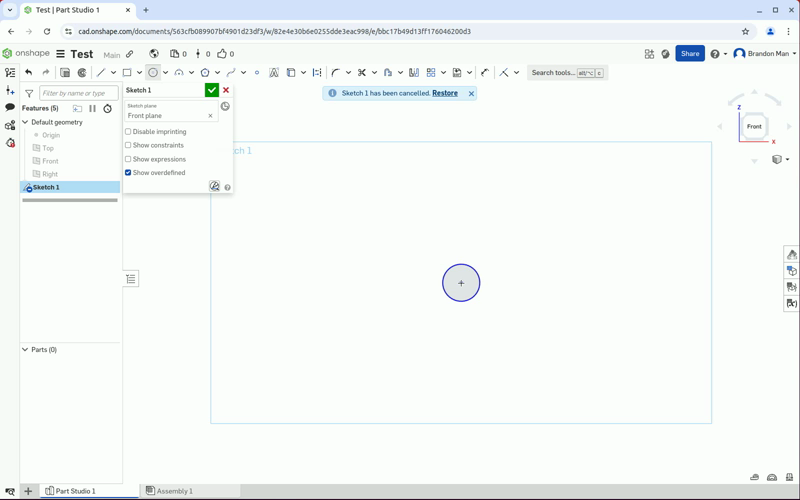
click(461, 282)
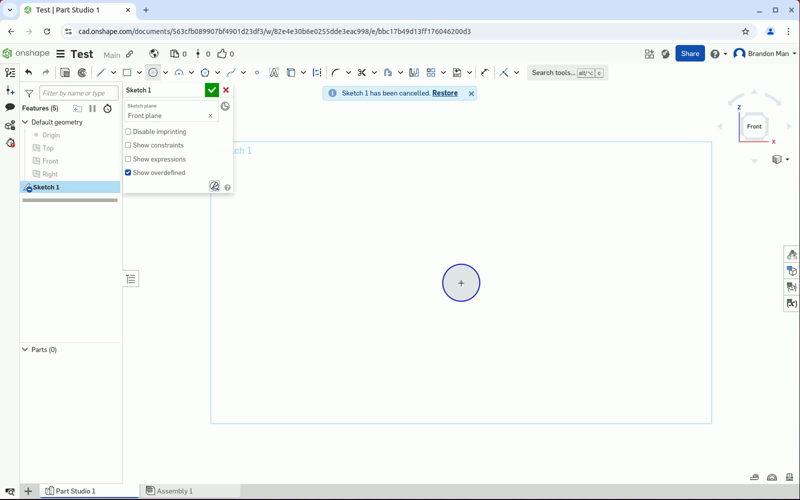
key_up(shift)
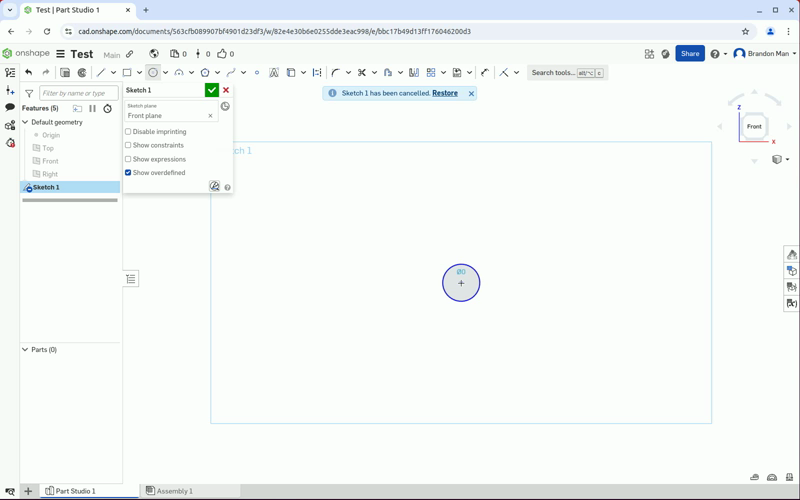
mouse_move(475, 282)
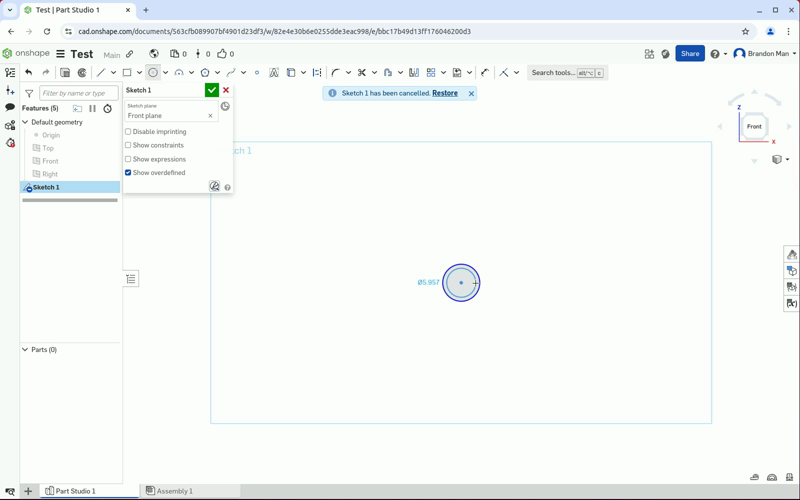
scroll(6)
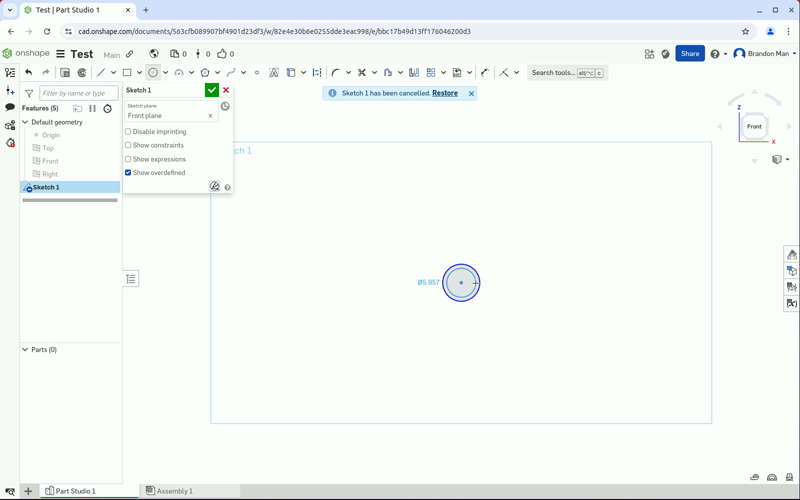
scroll(6)
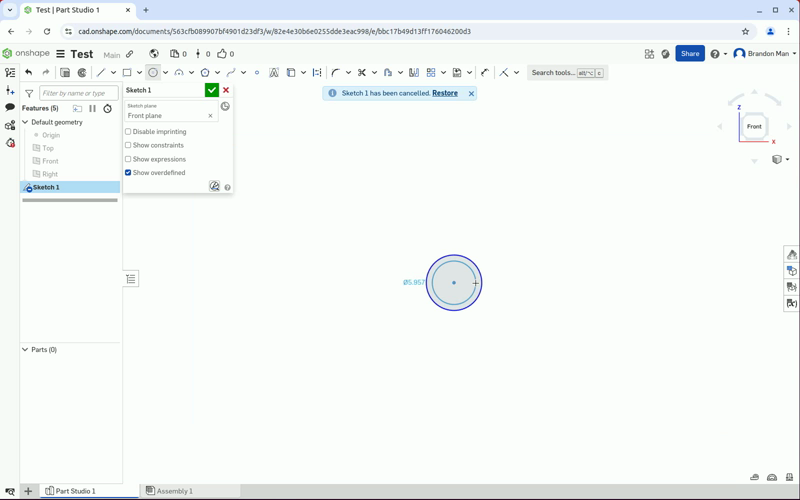
scroll(6)
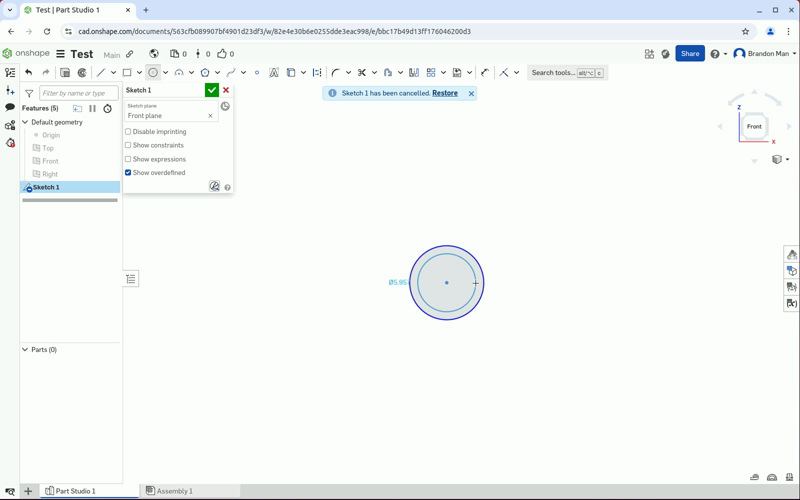
scroll(6)
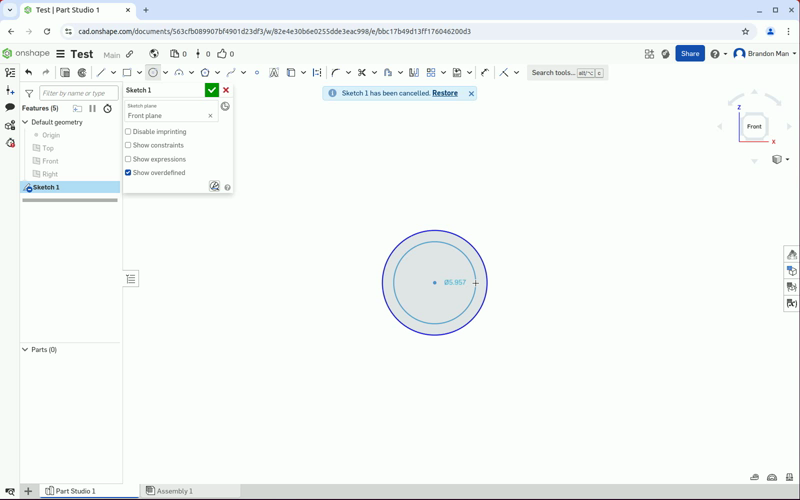
scroll(6)
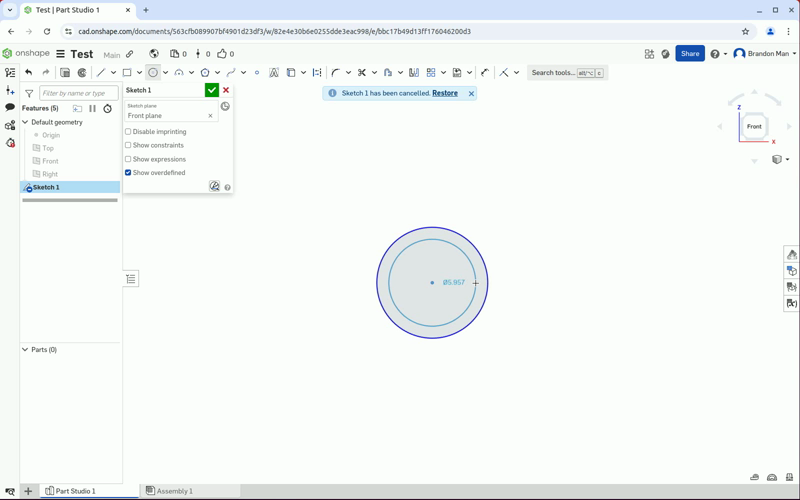
scroll(6)
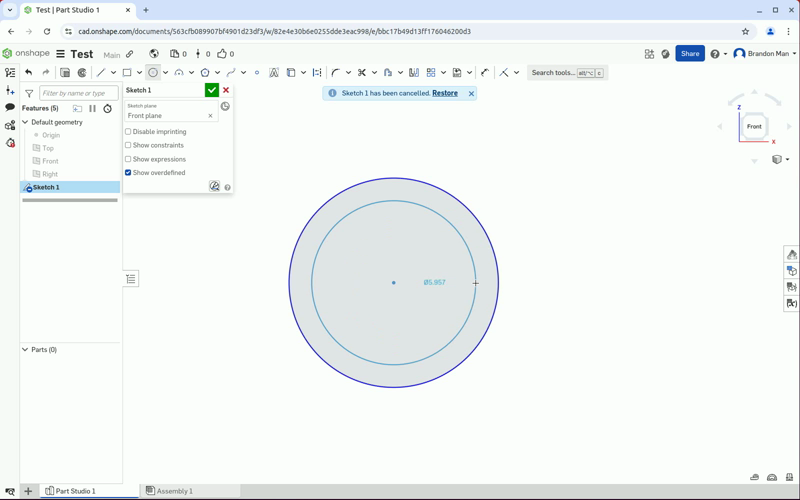
scroll(6)
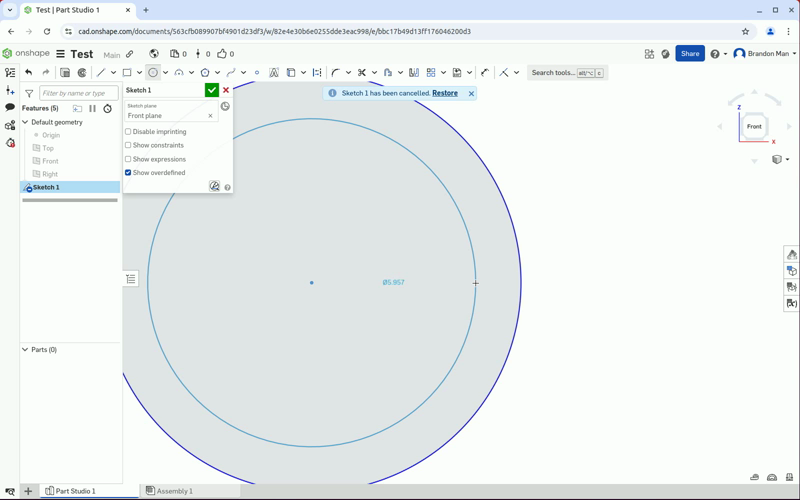
click(475, 282)
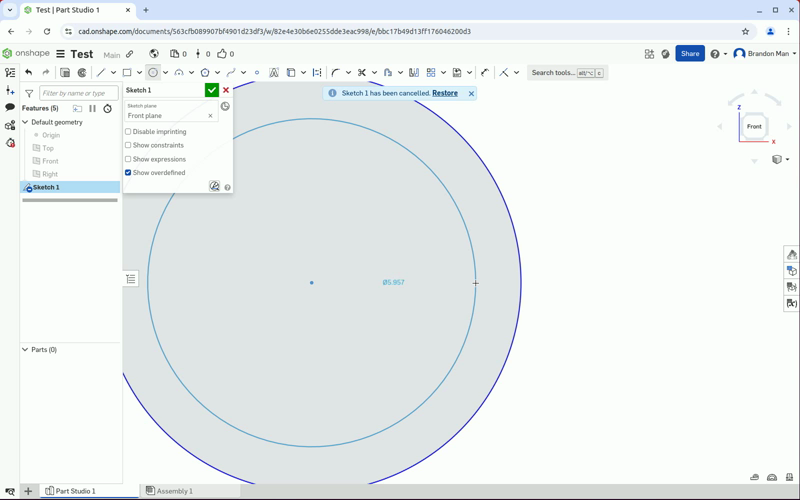
scroll(-6)
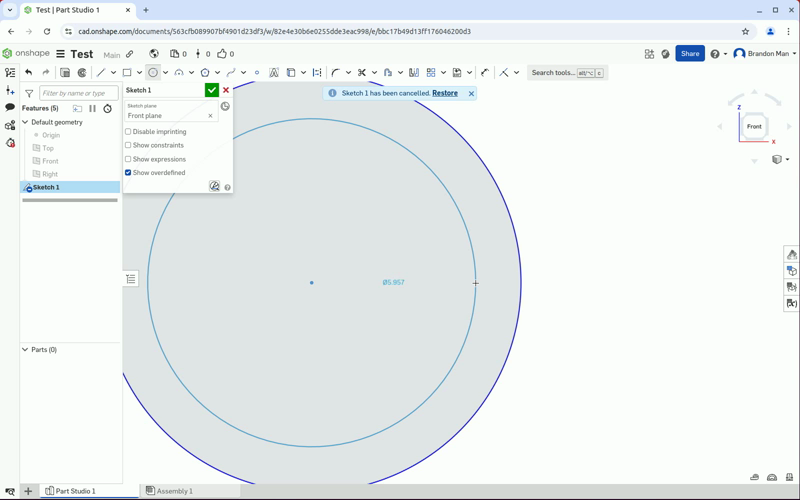
scroll(-6)
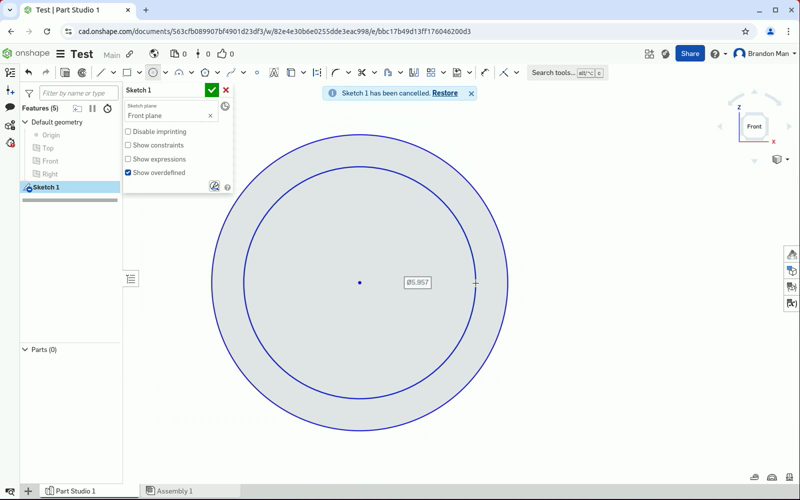
scroll(-6)
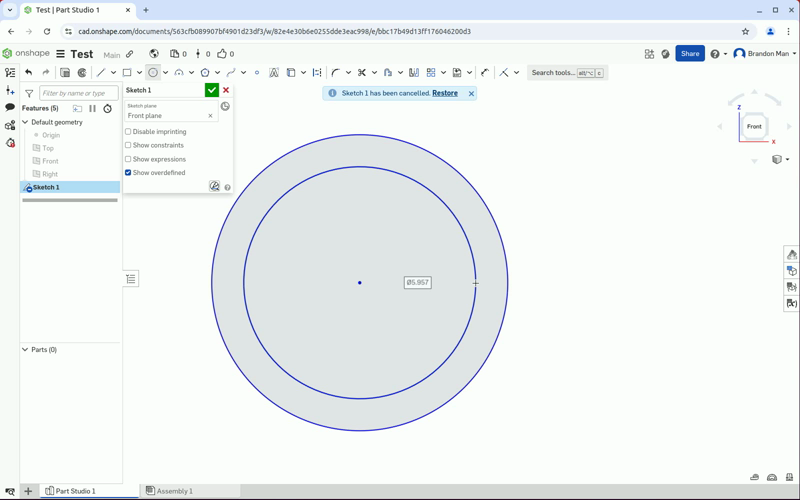
scroll(-6)
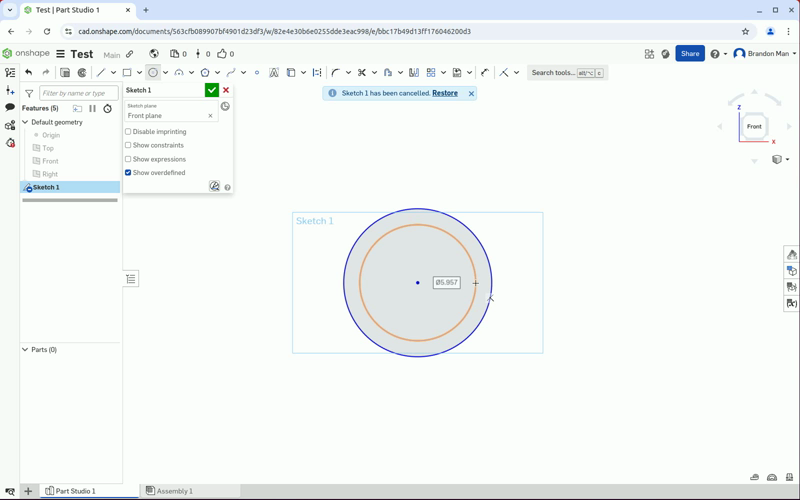
scroll(-6)
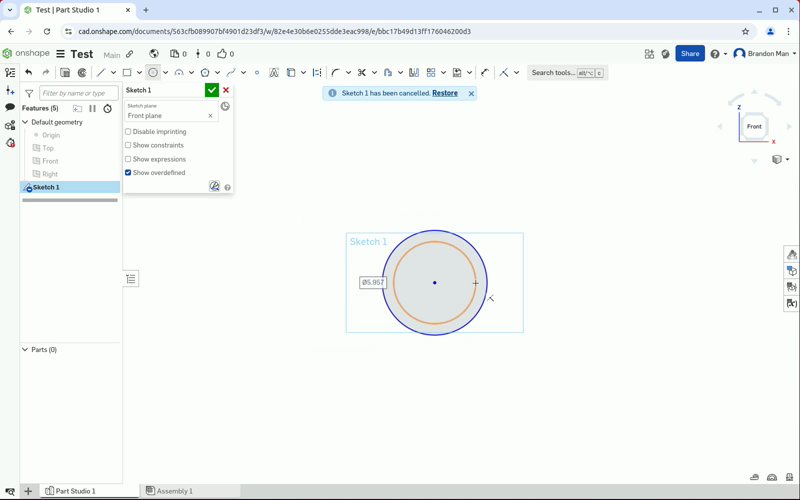
scroll(-6)
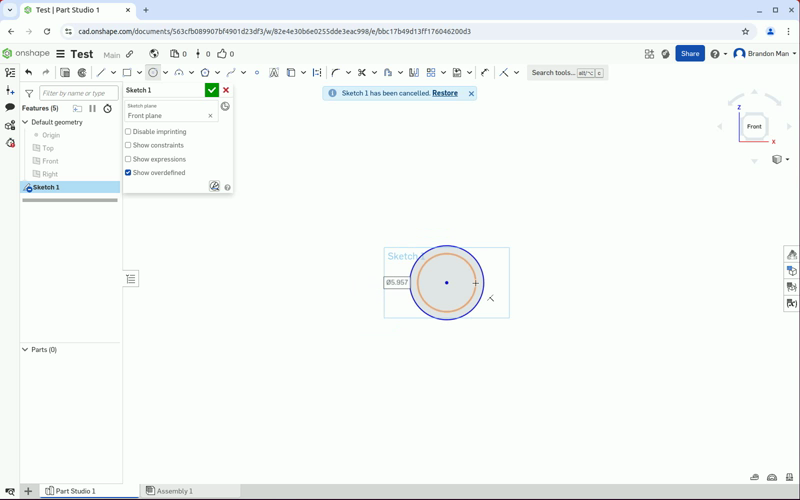
scroll(-6)
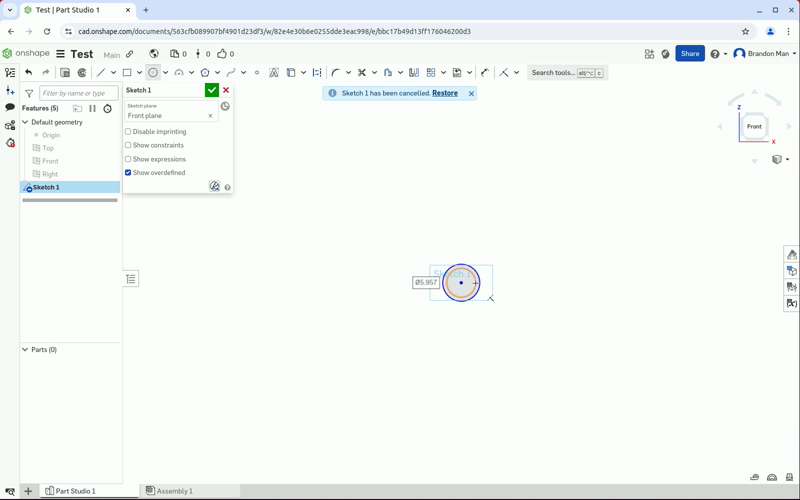
key(esc)
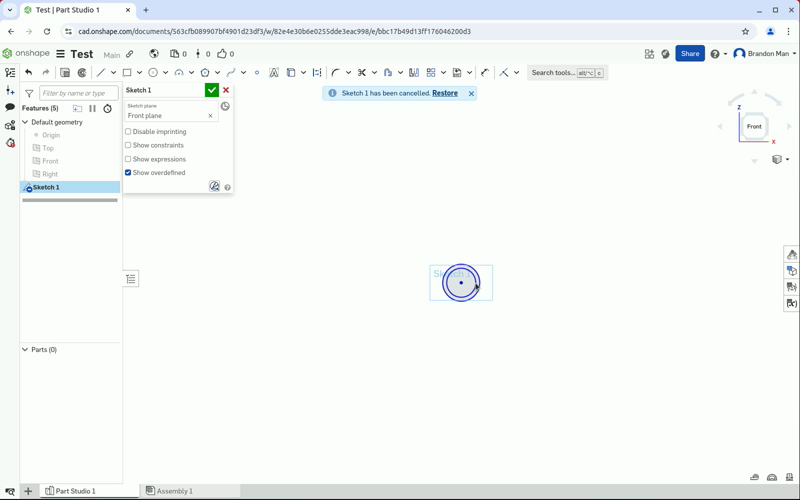
mouse_move(473, 272)
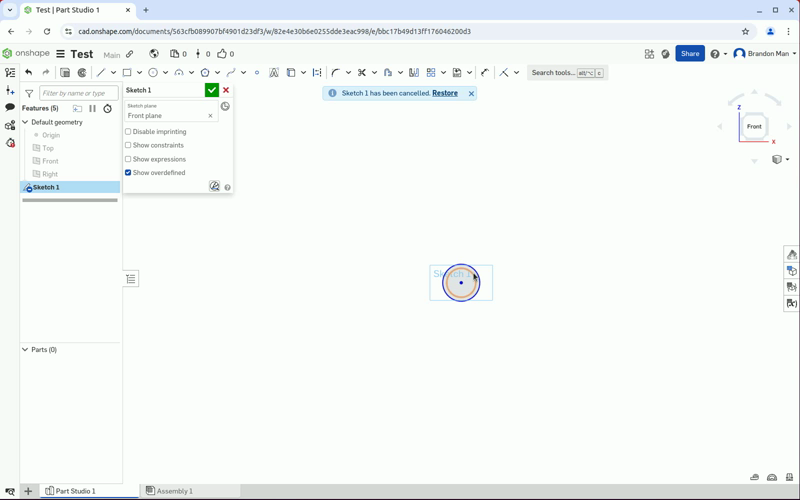
scroll(6)
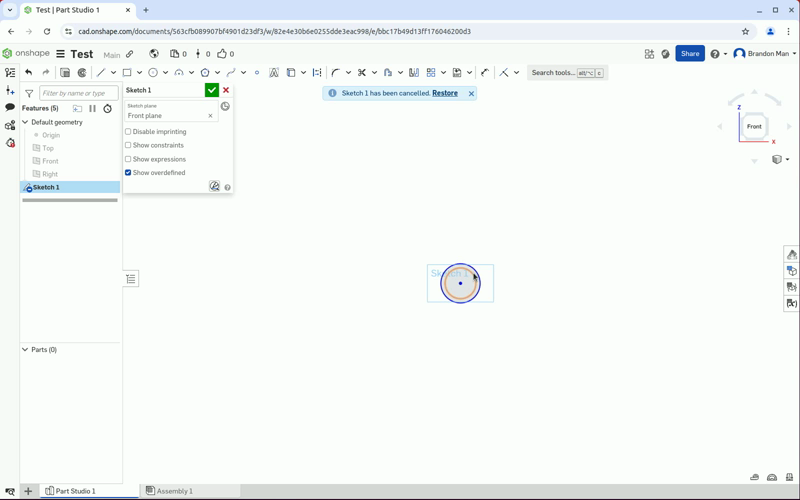
scroll(6)
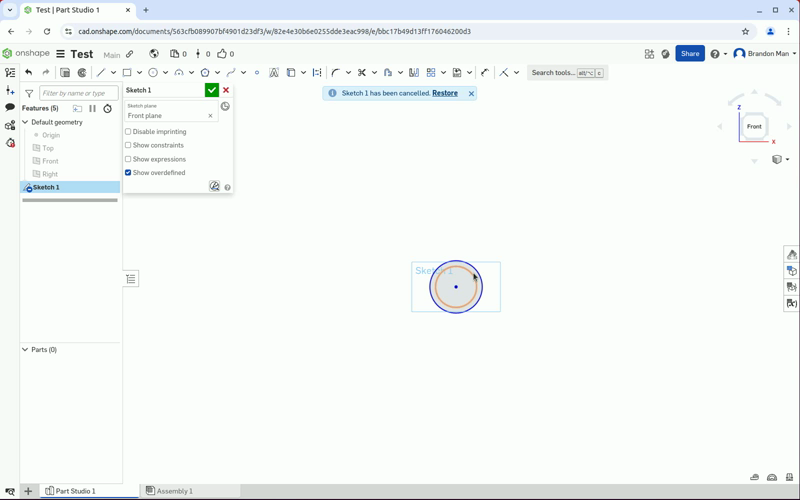
scroll(6)
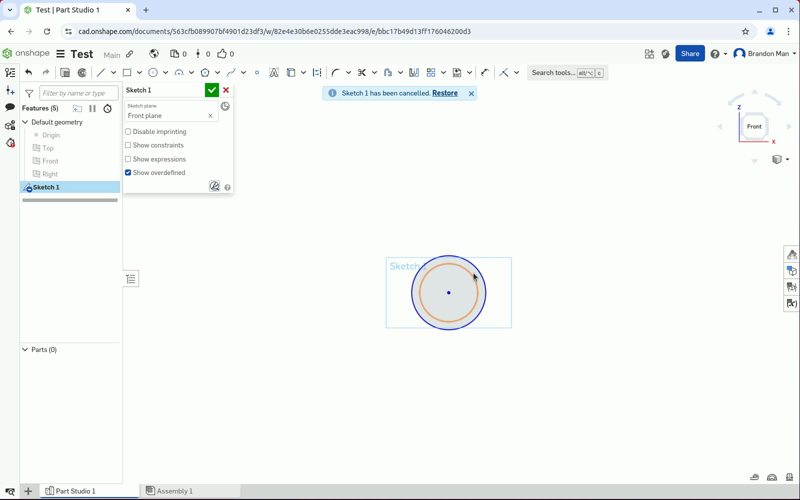
scroll(6)
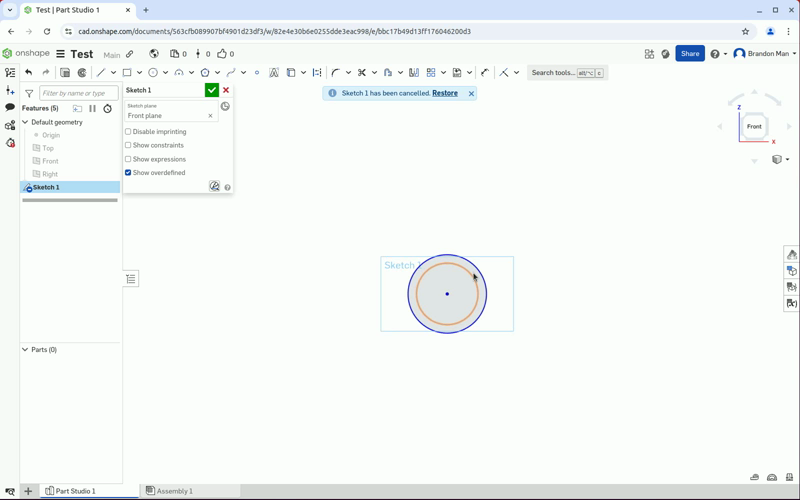
scroll(6)
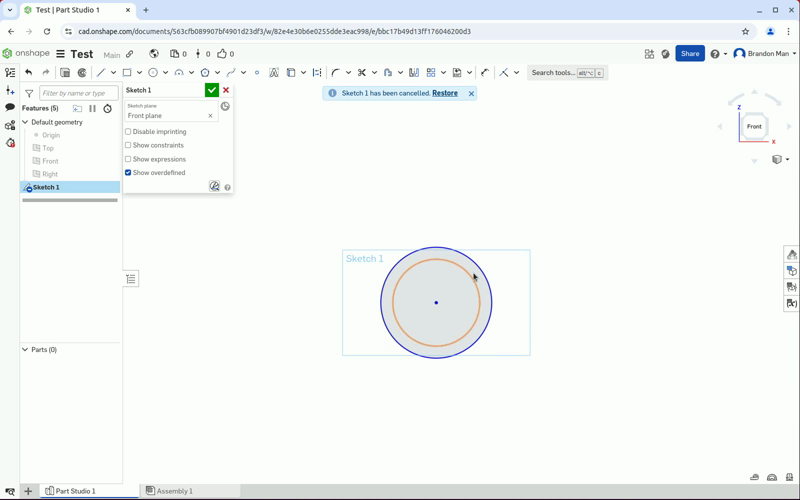
scroll(6)
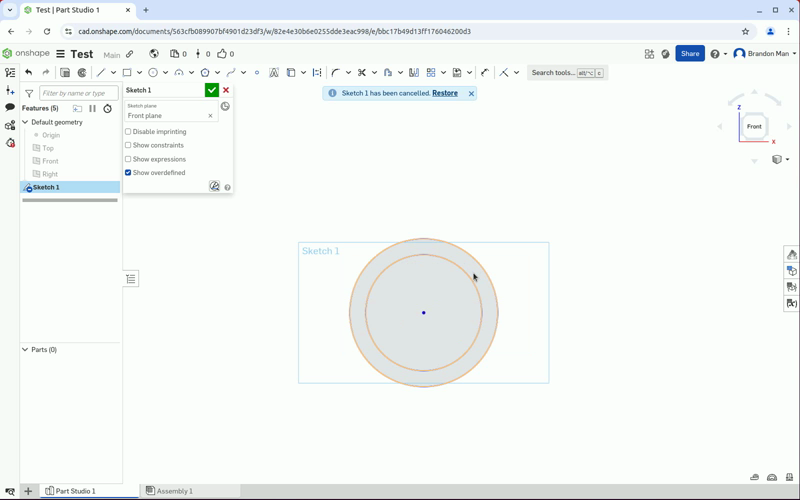
scroll(6)
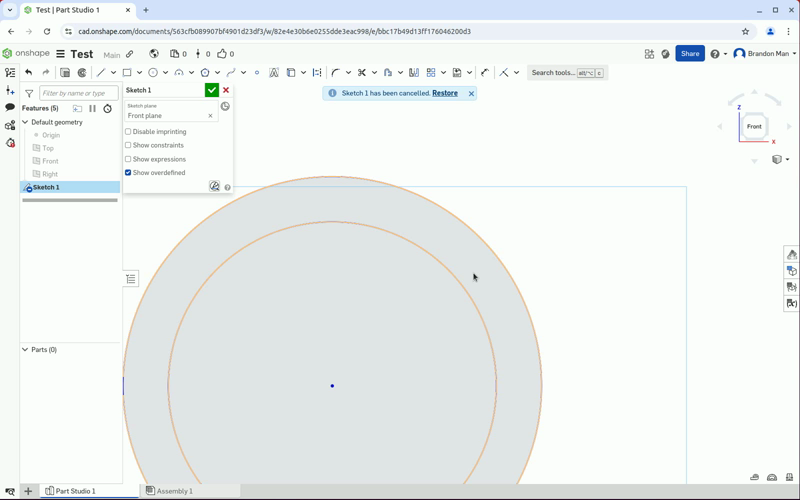
click(473, 272)
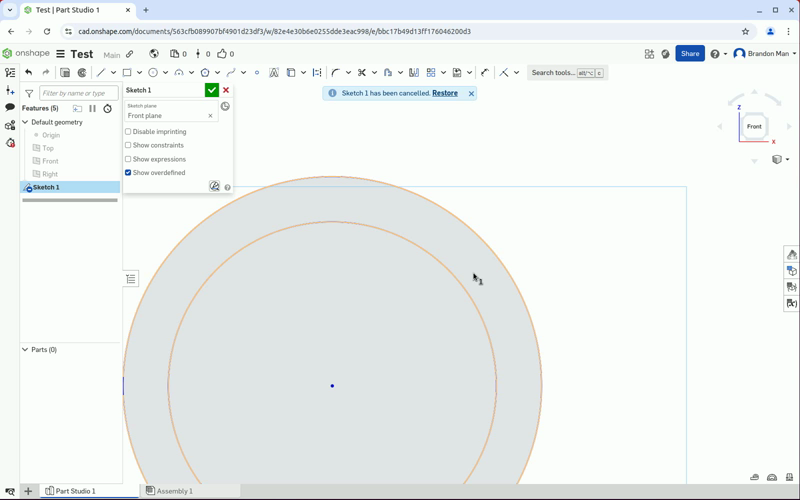
scroll(-6)
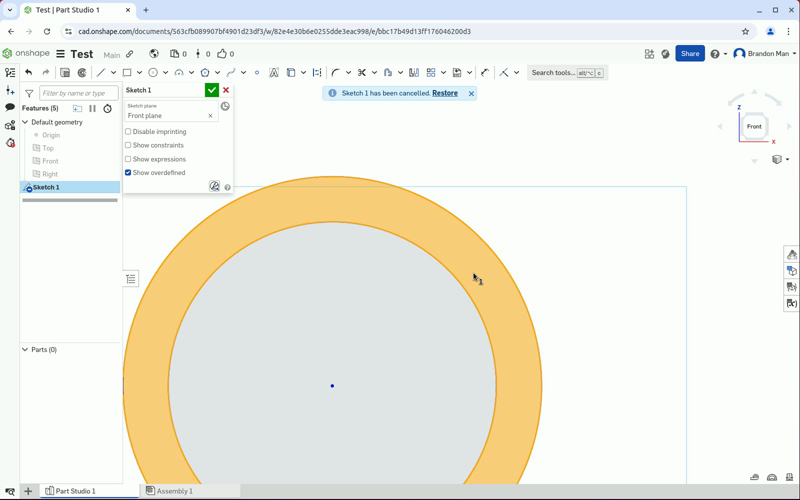
scroll(-6)
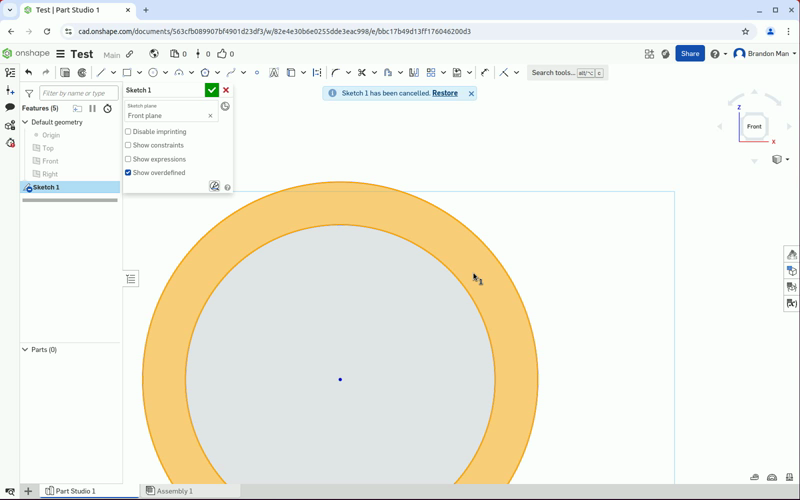
scroll(-6)
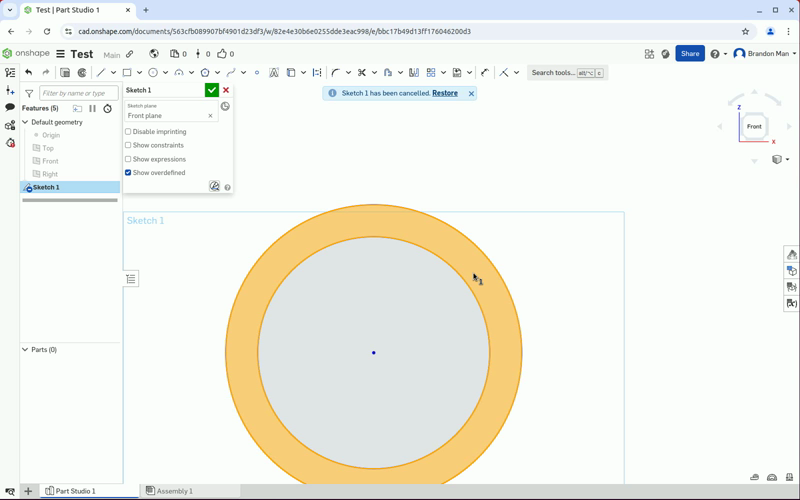
scroll(-6)
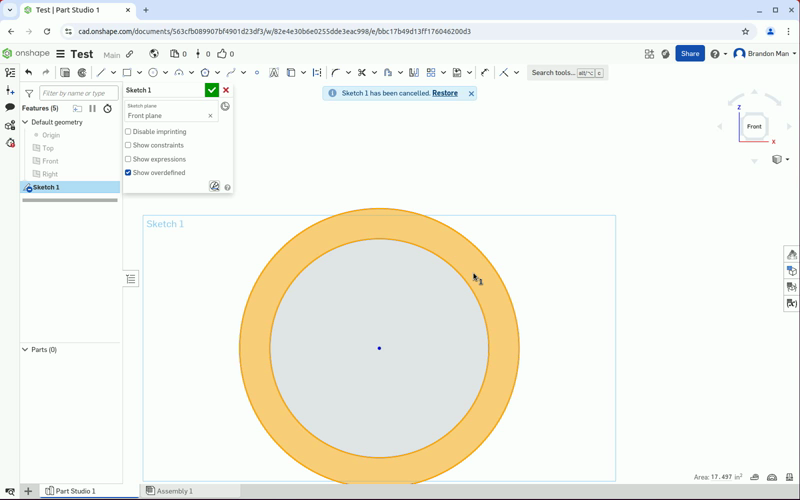
scroll(-6)
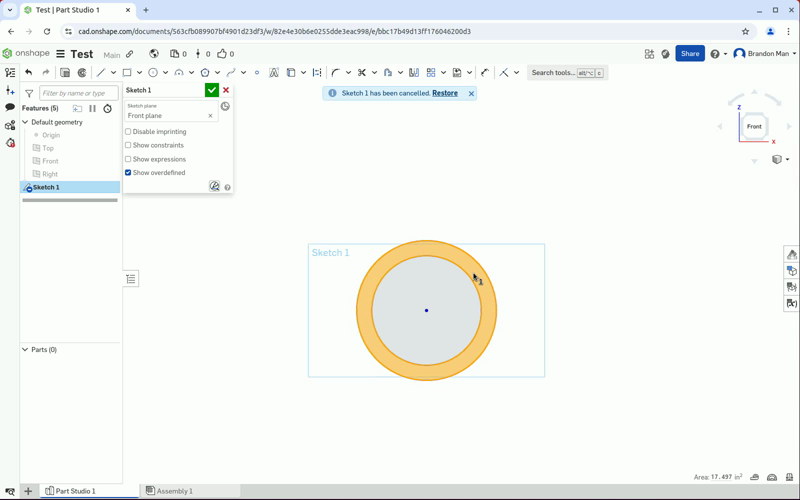
scroll(-6)
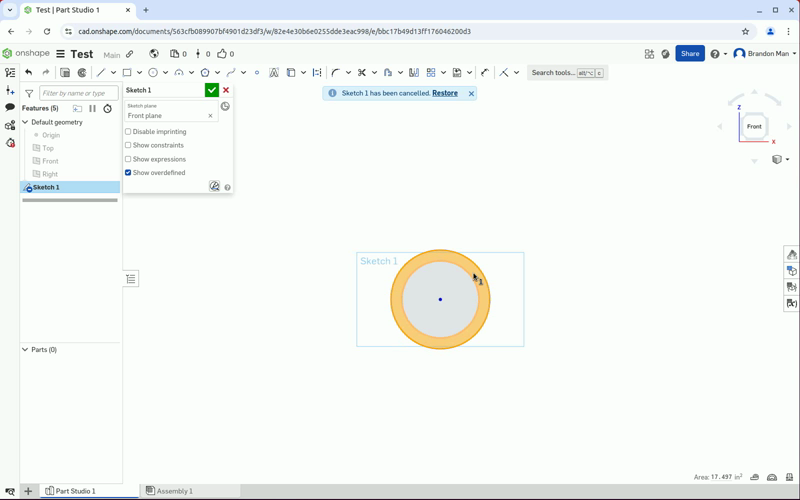
scroll(-6)
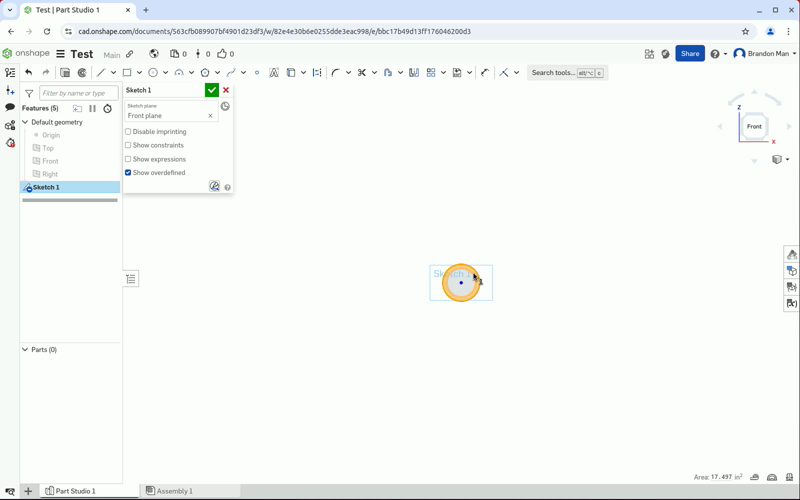
mouse_move(73, 352)
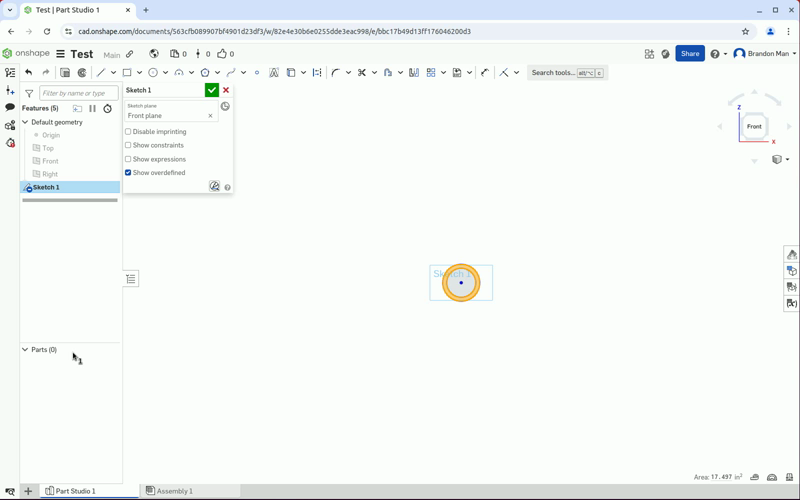
key(shift+y)
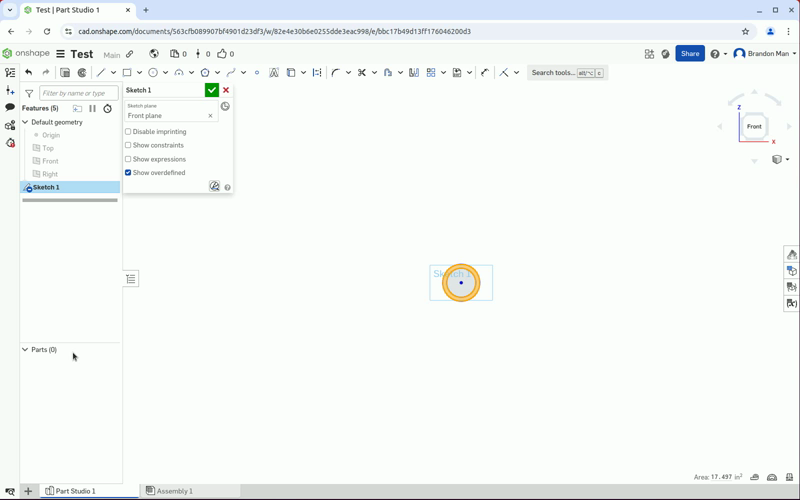
key(shift+e)
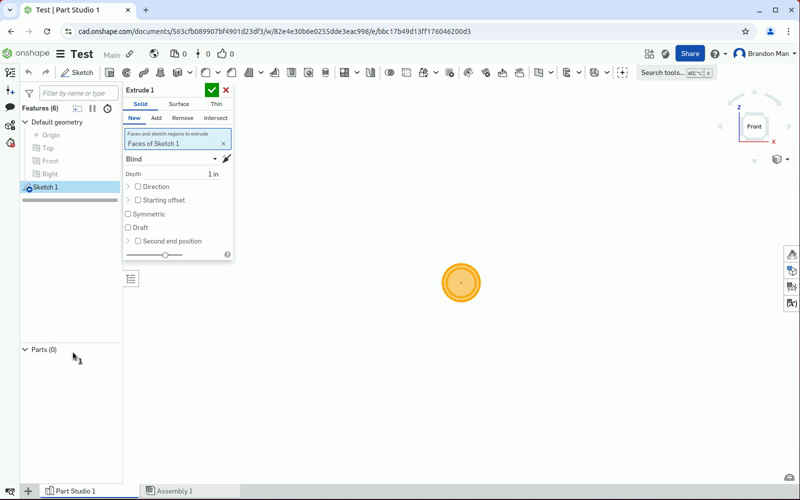
mouse_move(143, 106)
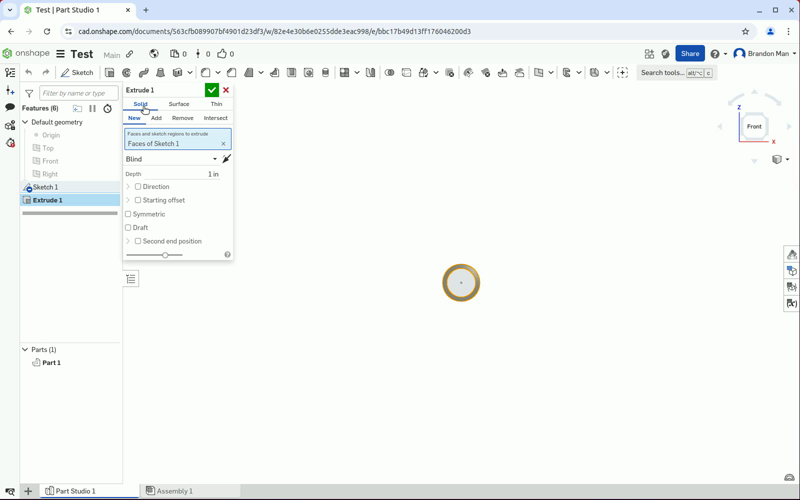
click(143, 106)
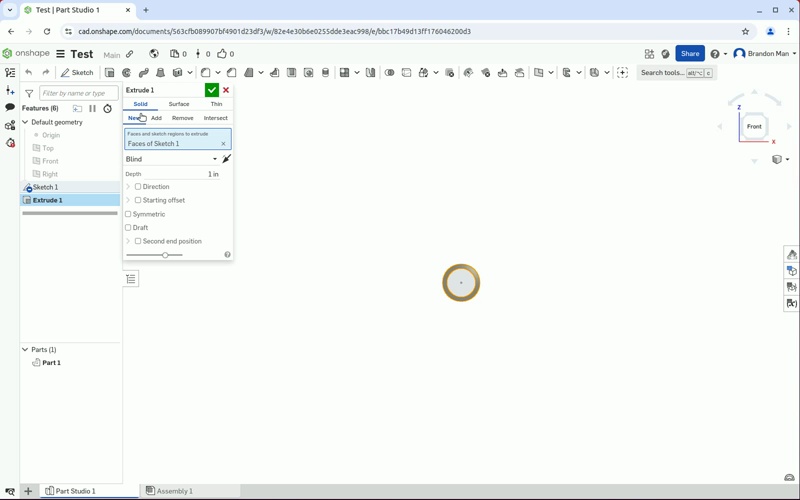
mouse_move(137, 120)
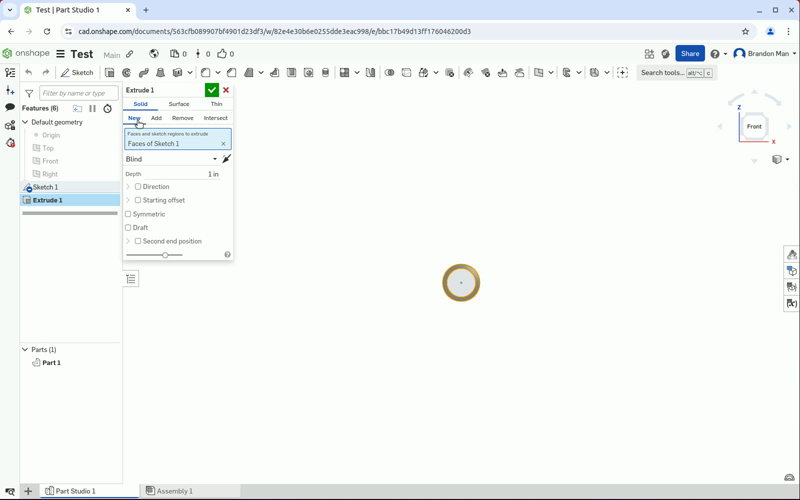
click(137, 120)
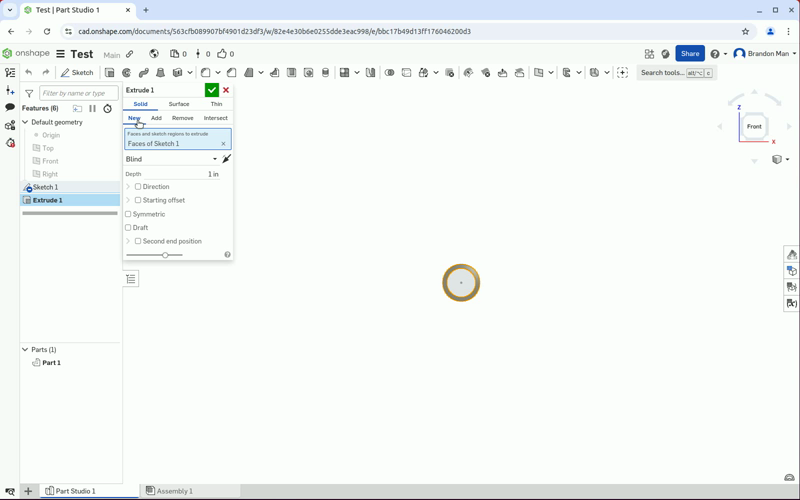
key(tab, 4)
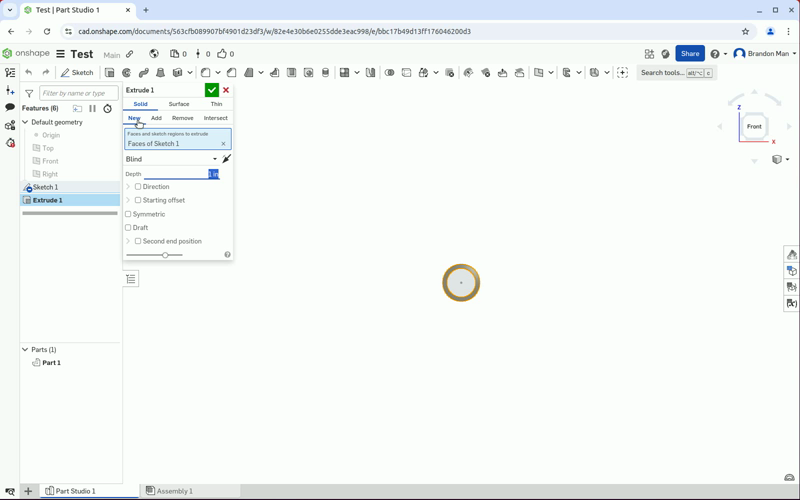
text(23.108)
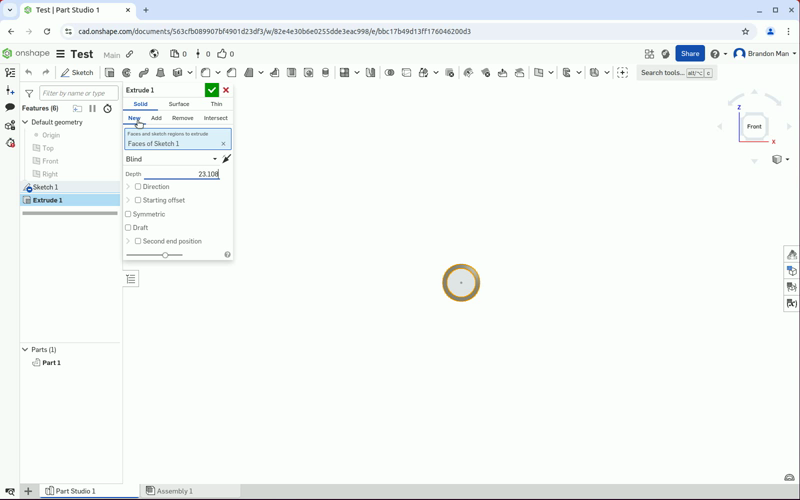
key(enter)
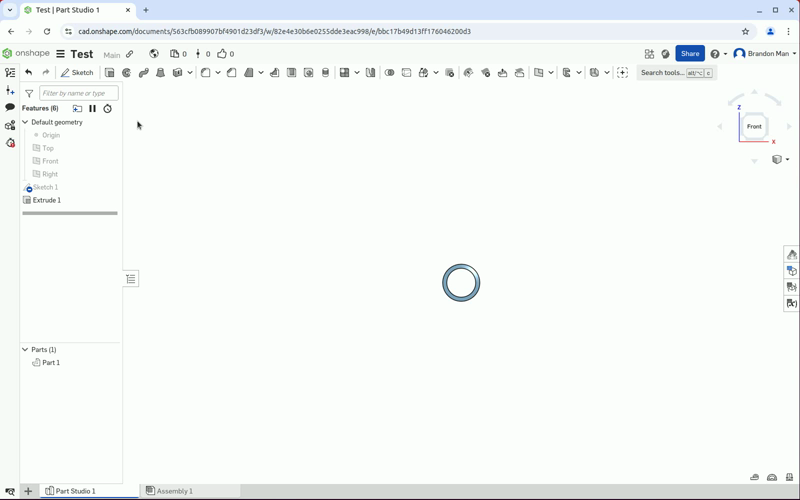
key(shift+h)
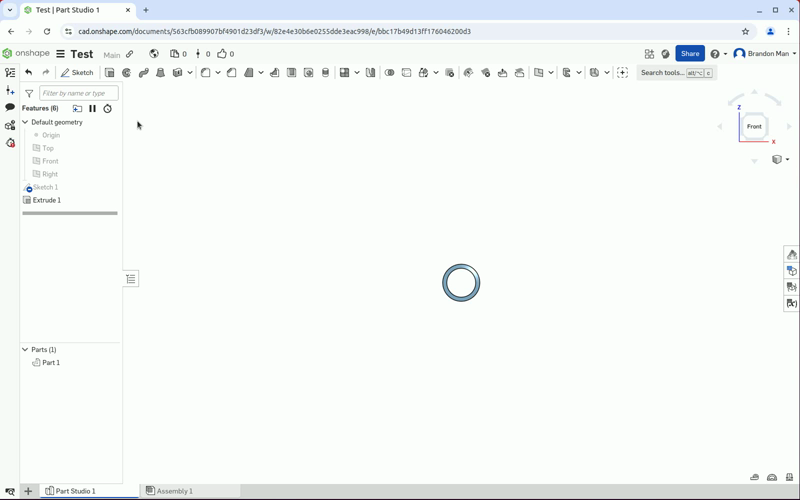
key(shift+h)
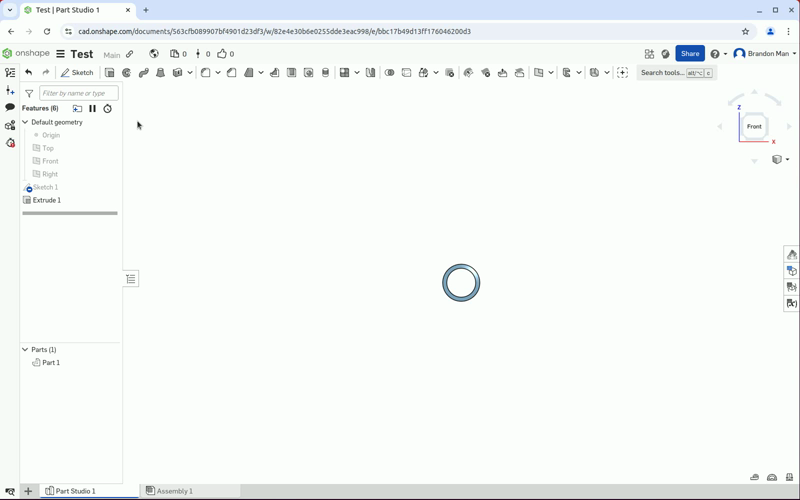
mouse_move(73, 189)
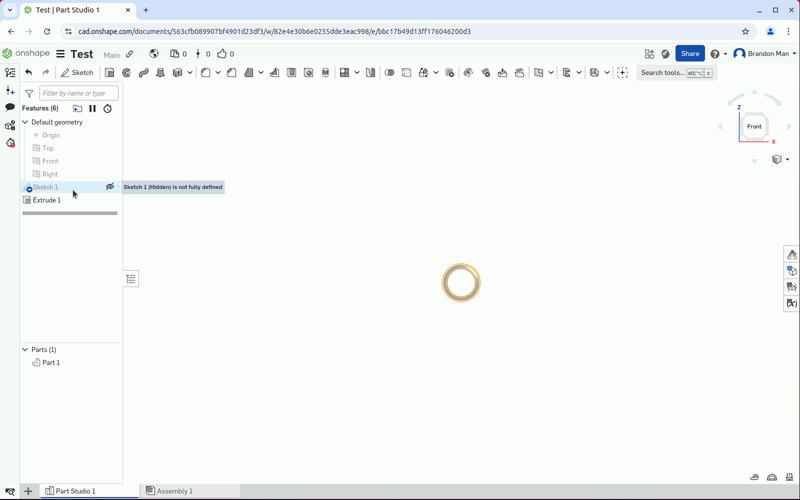
click(73, 189)
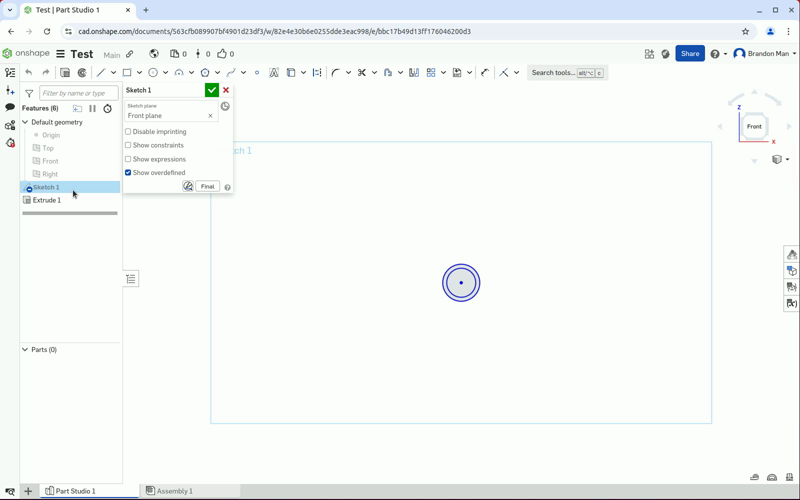
mouse_move(229, 92)
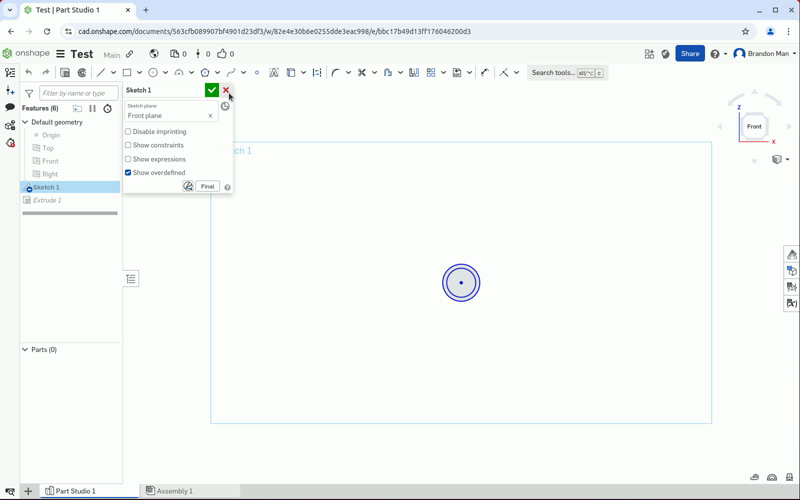
click(229, 92)
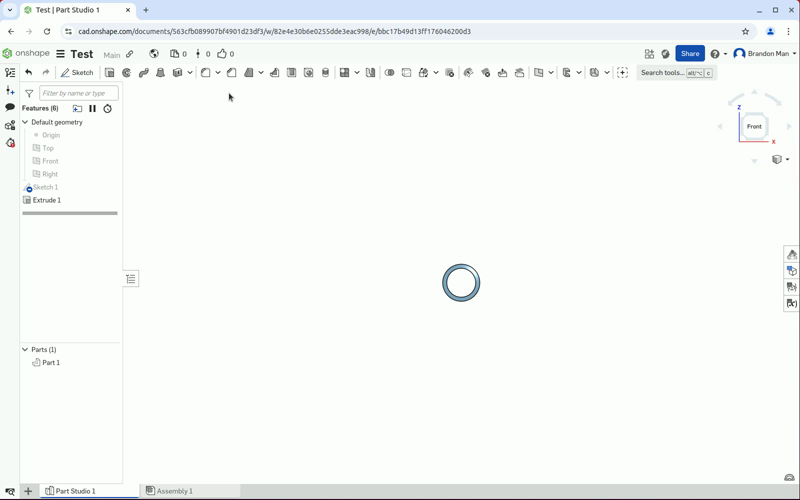
mouse_move(541, 75)
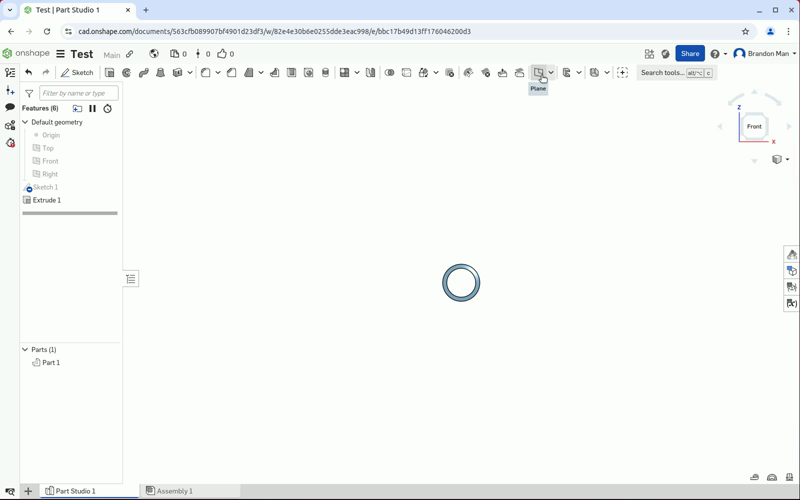
click(541, 75)
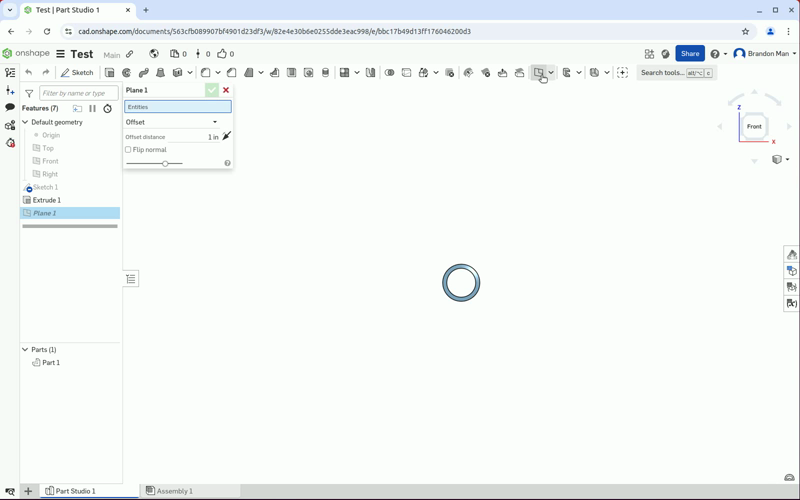
mouse_move(73, 163)
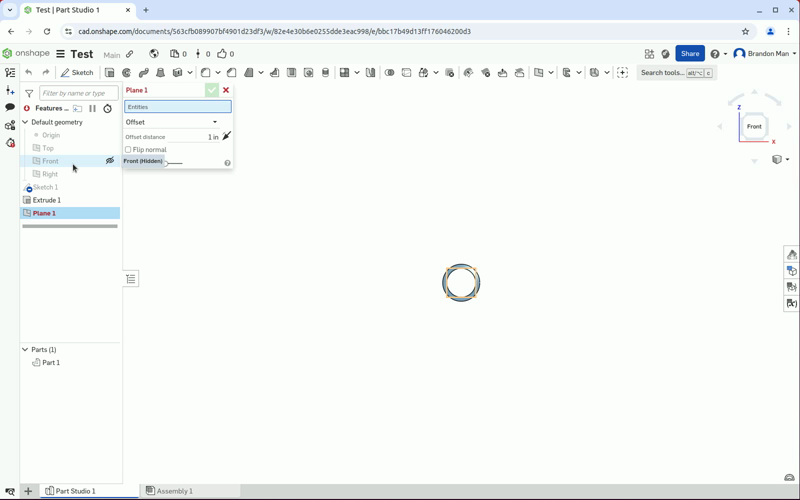
click(73, 163)
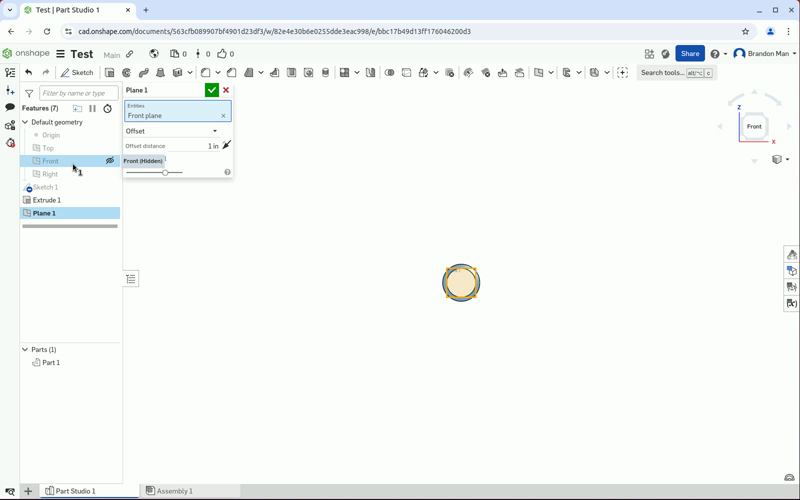
key(tab, 2)
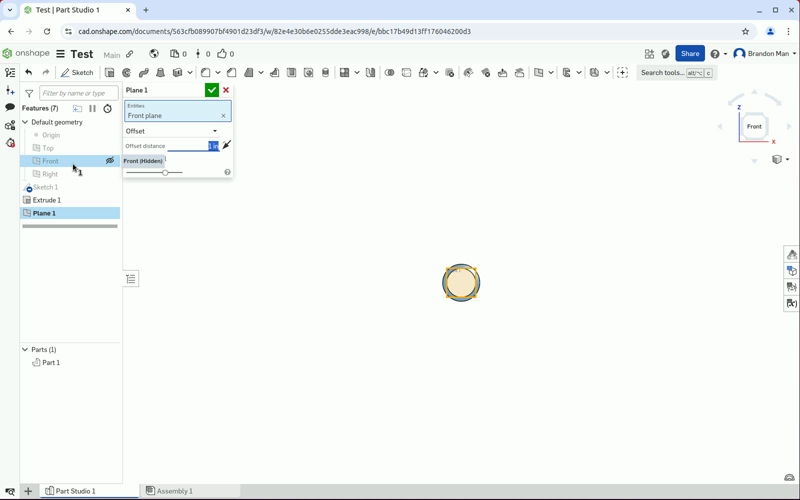
text(23.108)
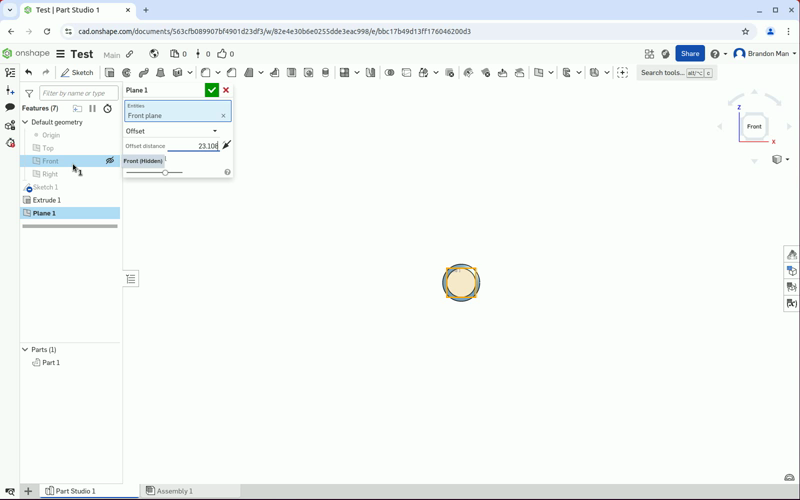
key(enter, 2)
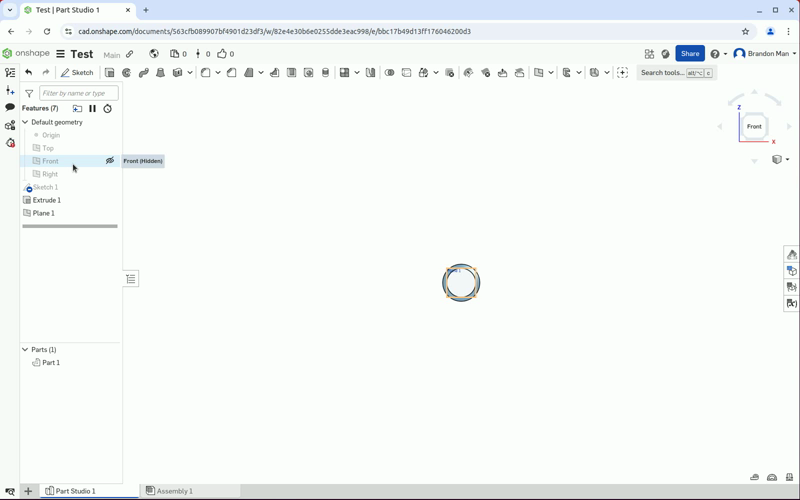
key(shift+s)
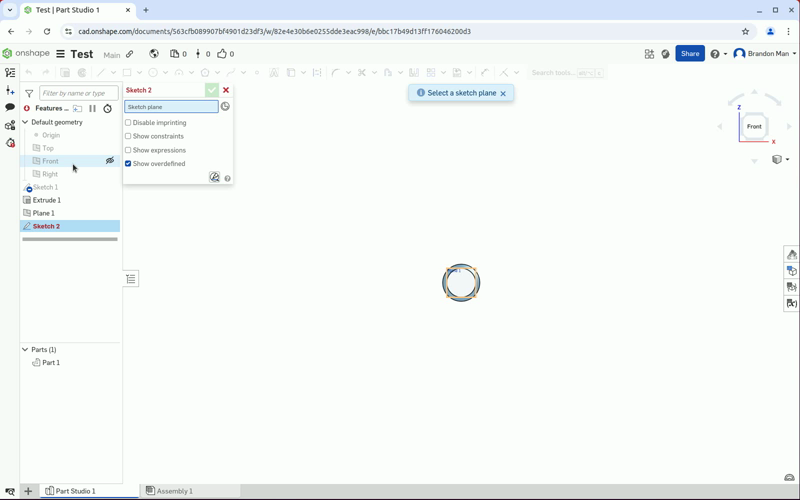
mouse_move(73, 215)
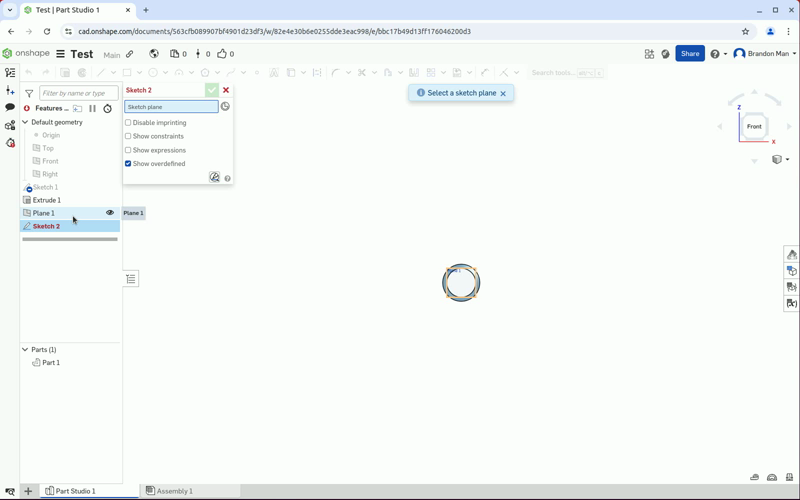
click(73, 215)
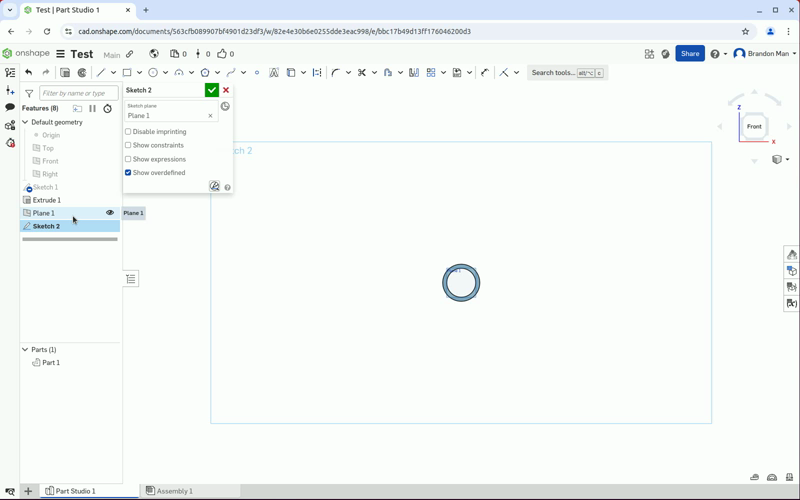
mouse_move(73, 352)
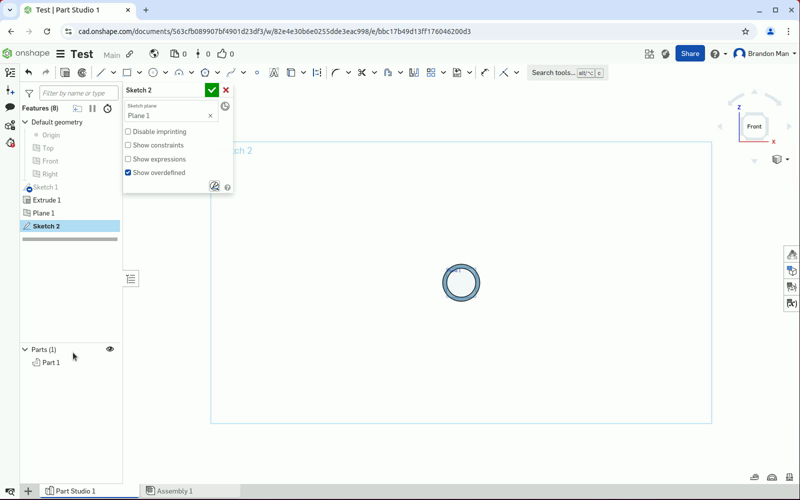
key(y)
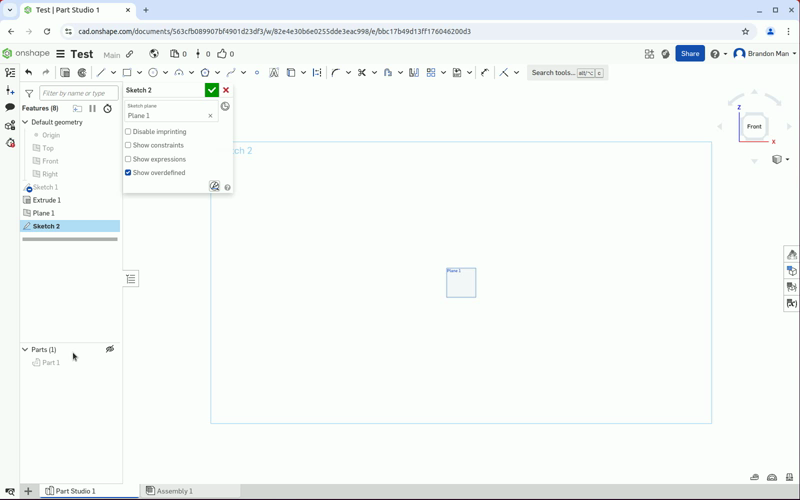
key(c)
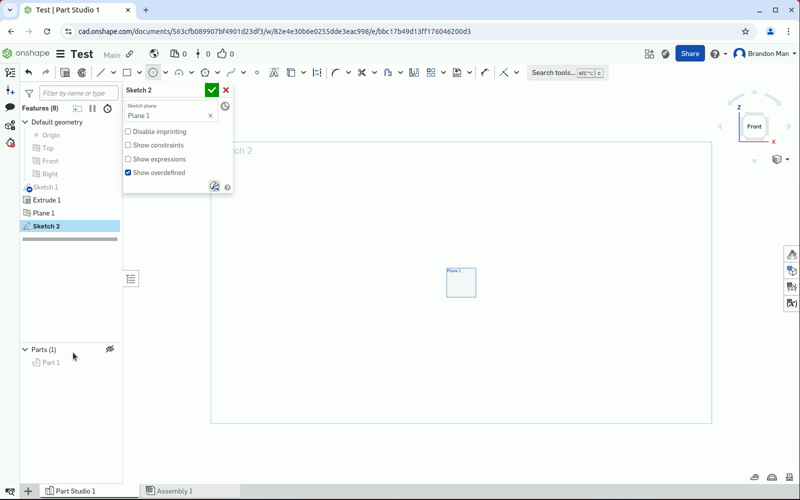
key_down(shift)
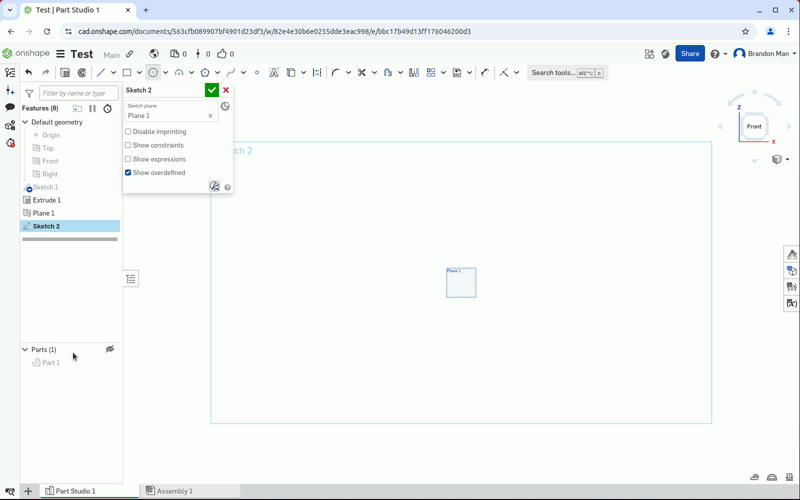
mouse_move(461, 282)
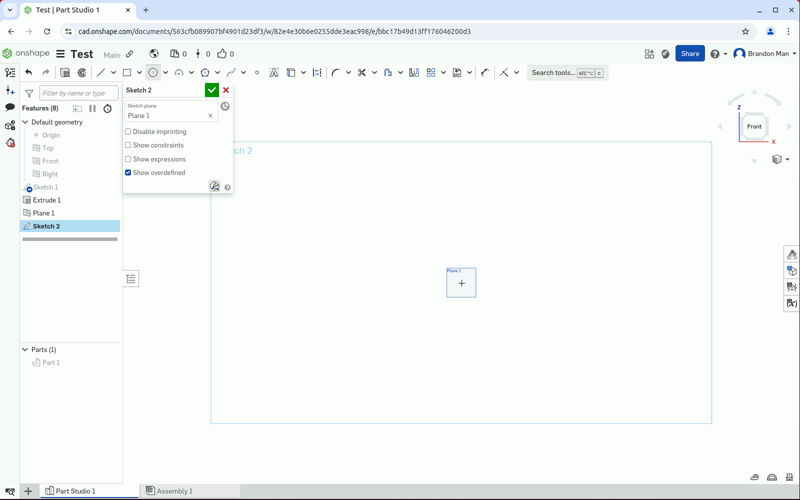
click(461, 282)
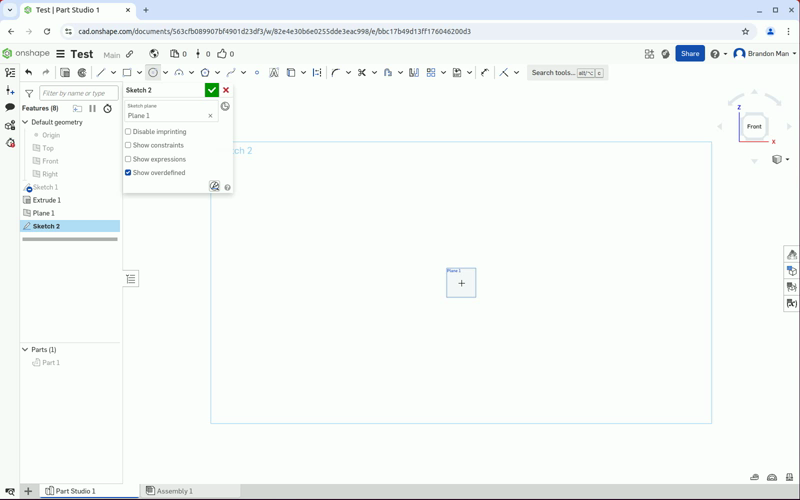
key_up(shift)
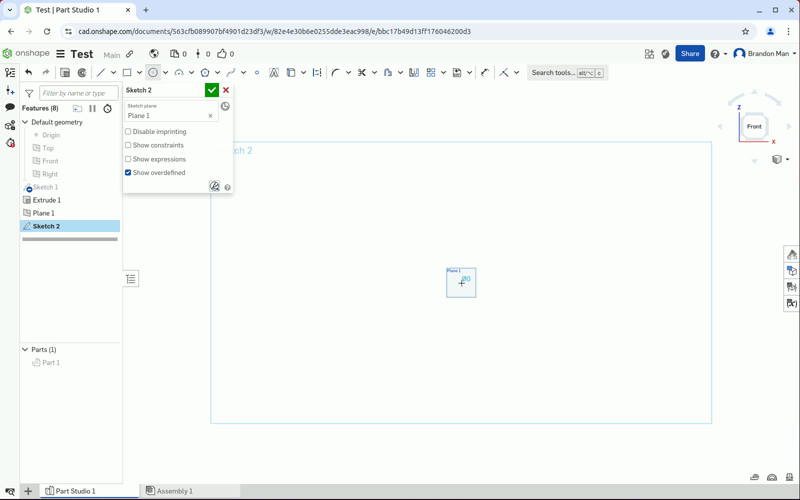
mouse_move(478, 282)
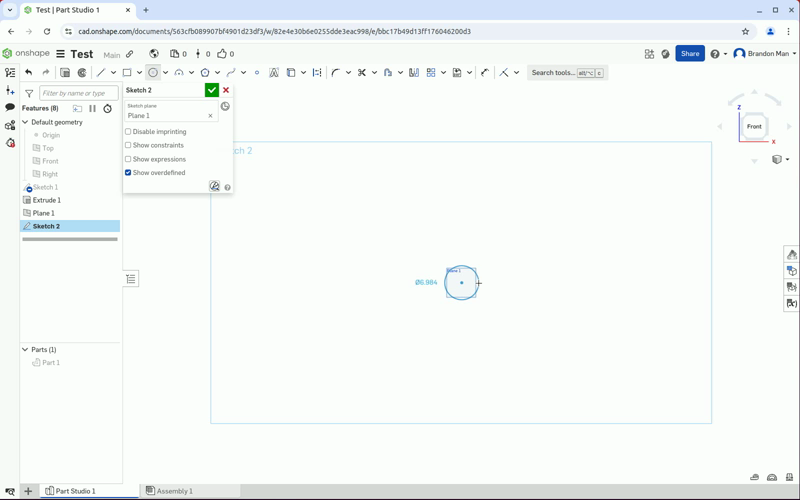
click(478, 282)
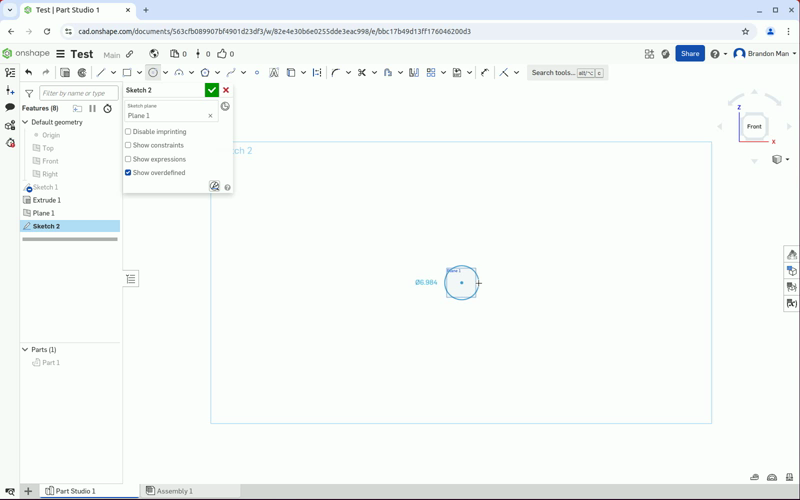
key(esc)
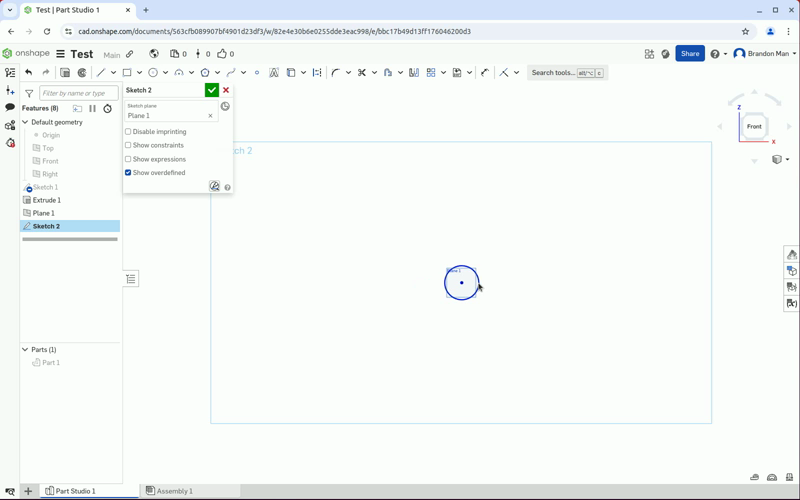
key(c)
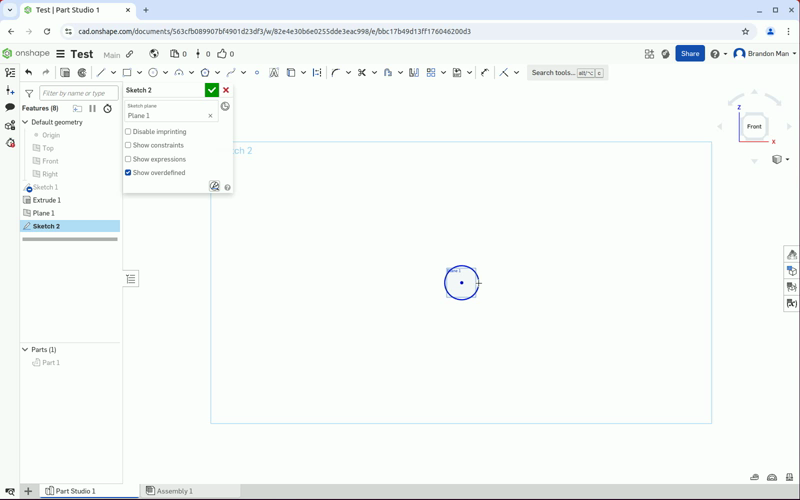
key_down(shift)
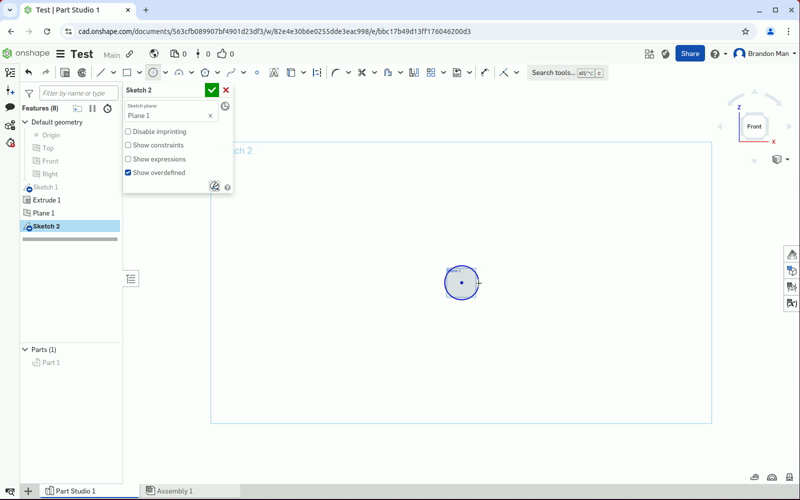
mouse_move(461, 282)
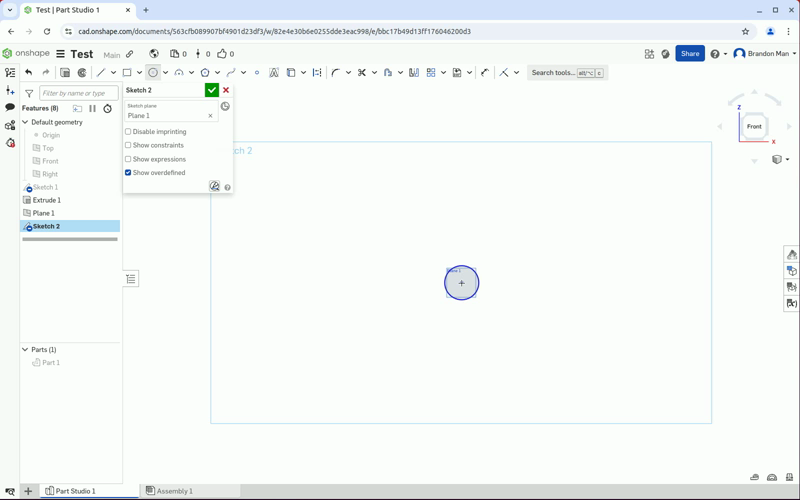
click(461, 282)
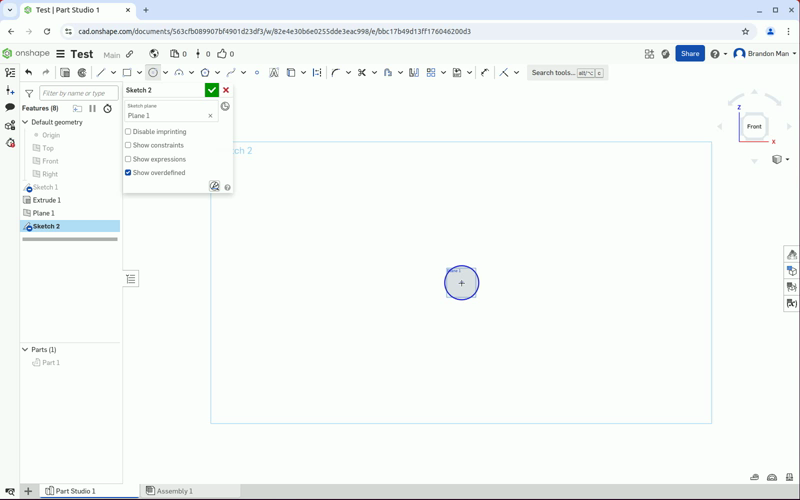
key_up(shift)
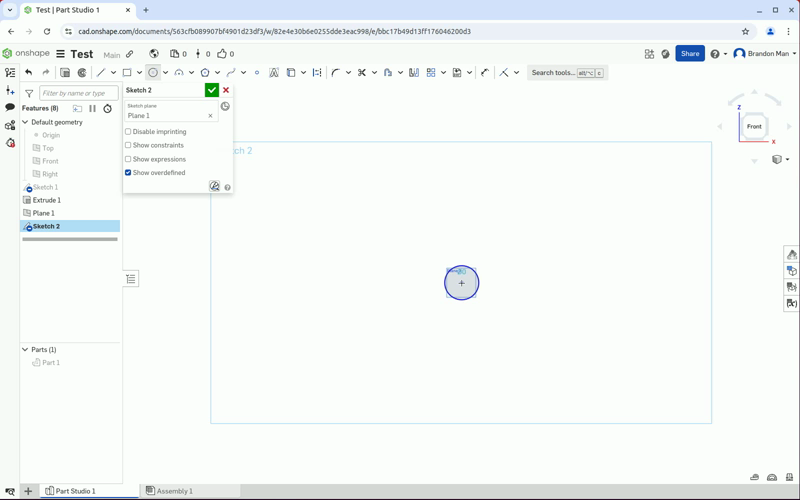
mouse_move(476, 282)
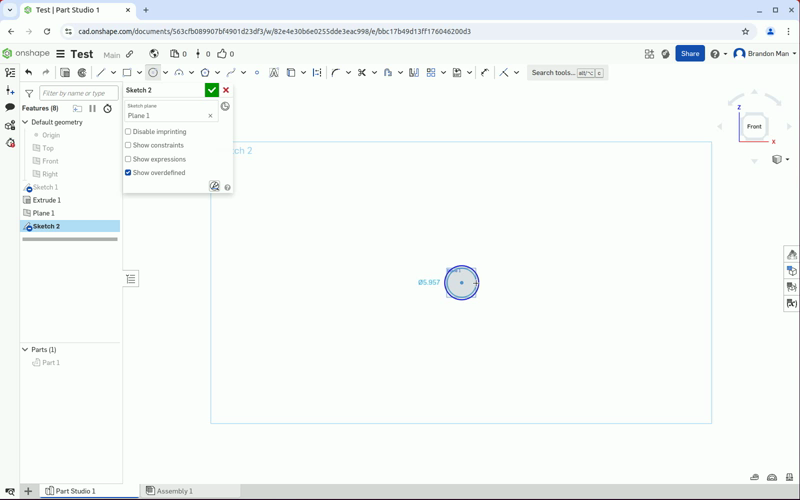
scroll(6)
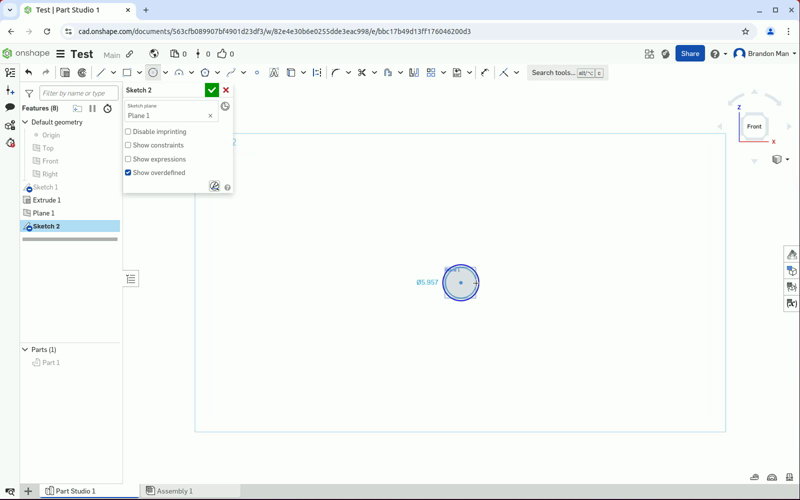
scroll(6)
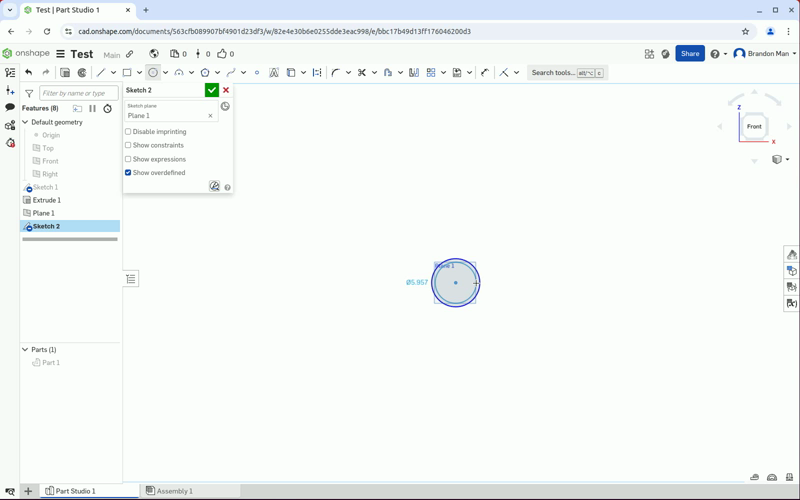
scroll(6)
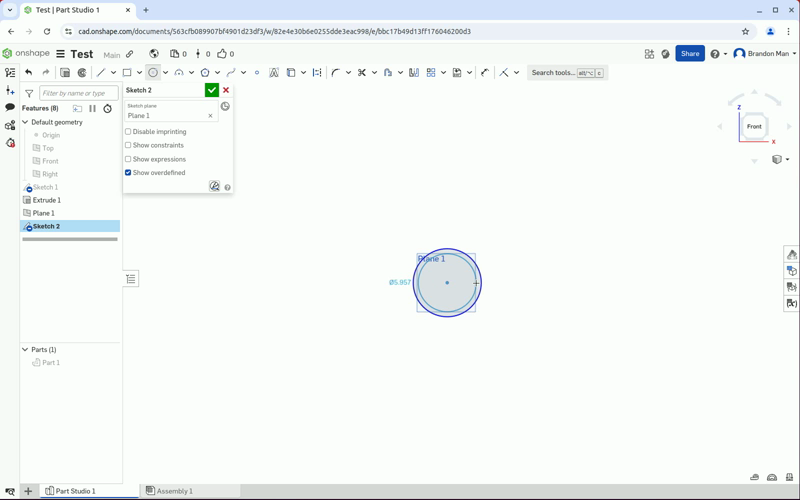
scroll(6)
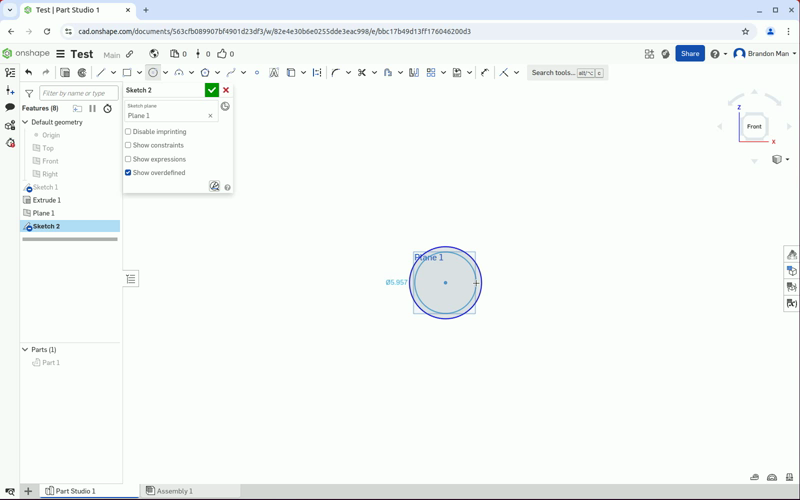
scroll(6)
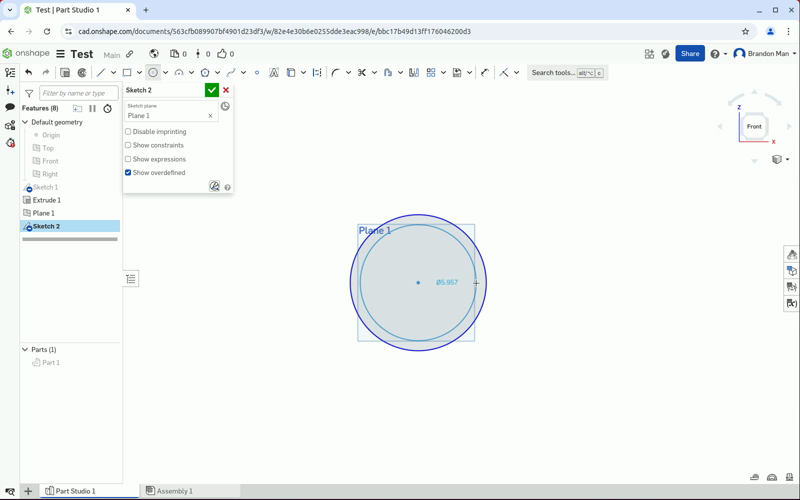
scroll(6)
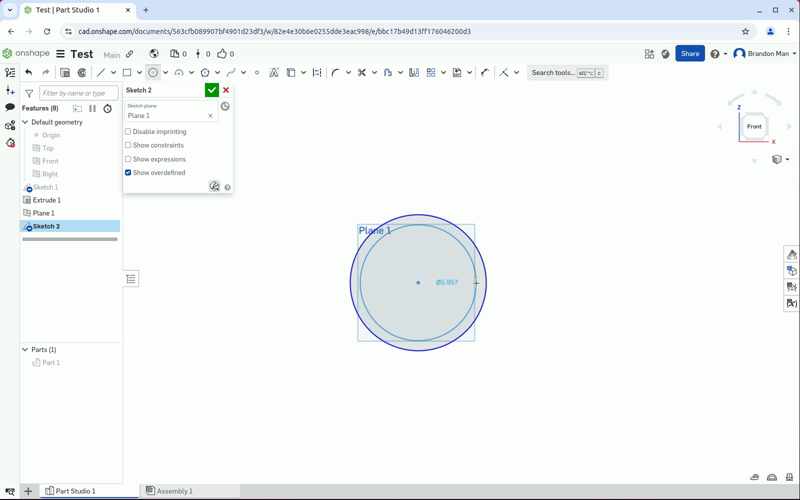
scroll(6)
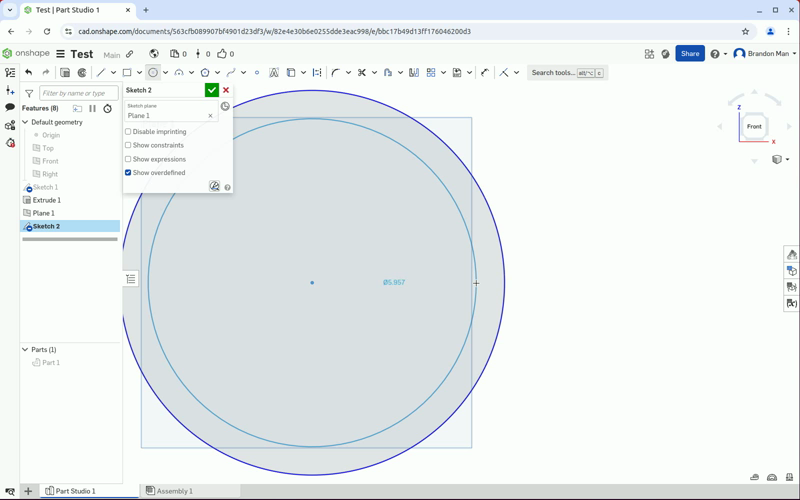
click(476, 282)
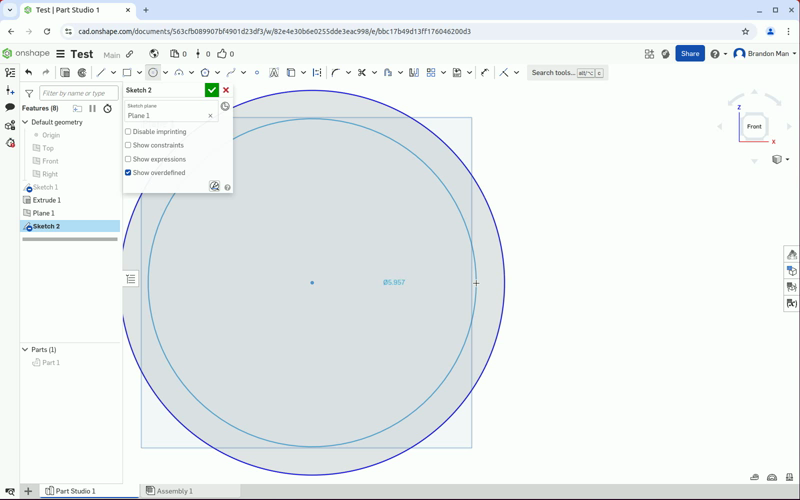
scroll(-6)
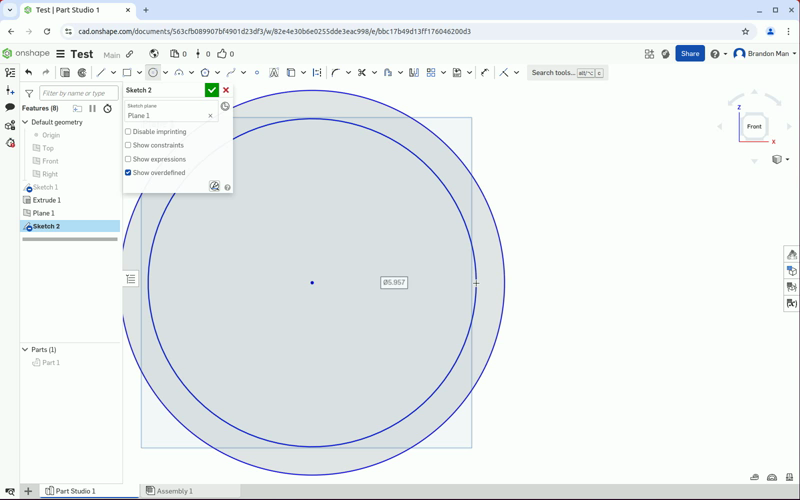
scroll(-6)
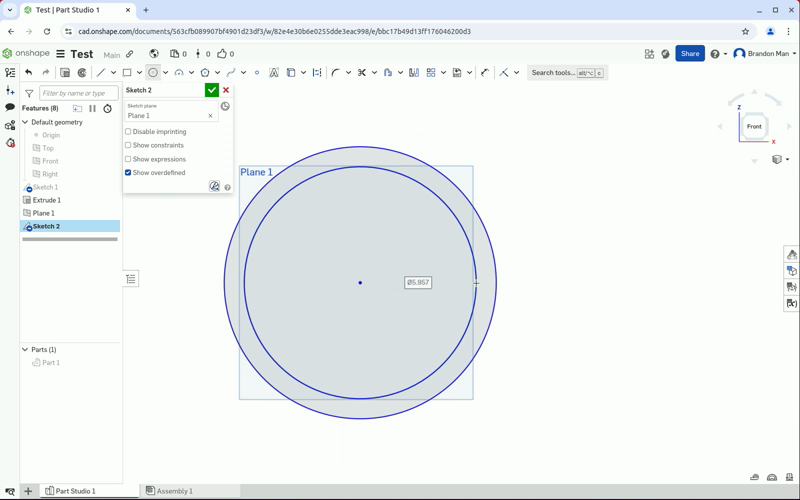
scroll(-6)
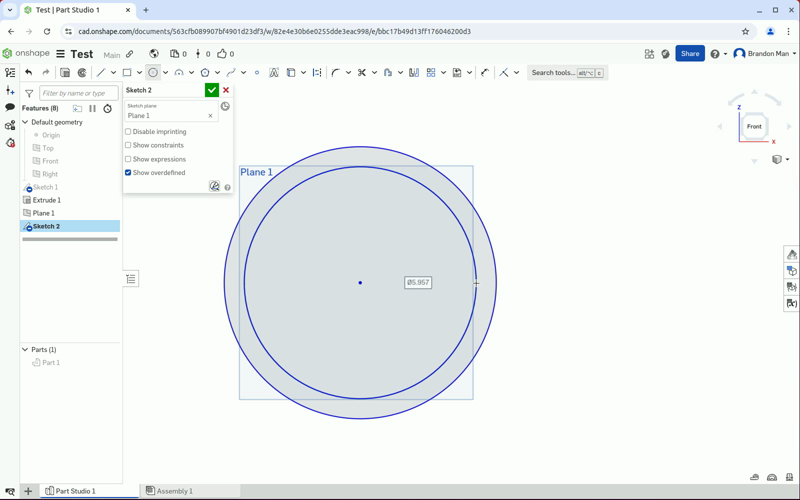
scroll(-6)
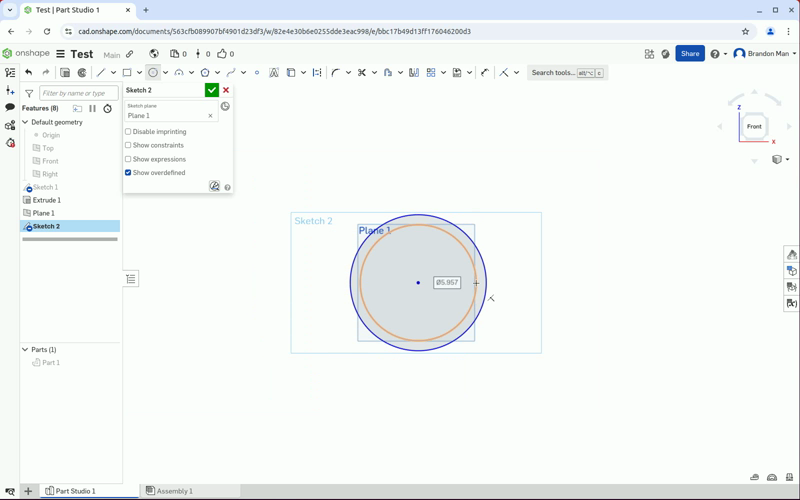
scroll(-6)
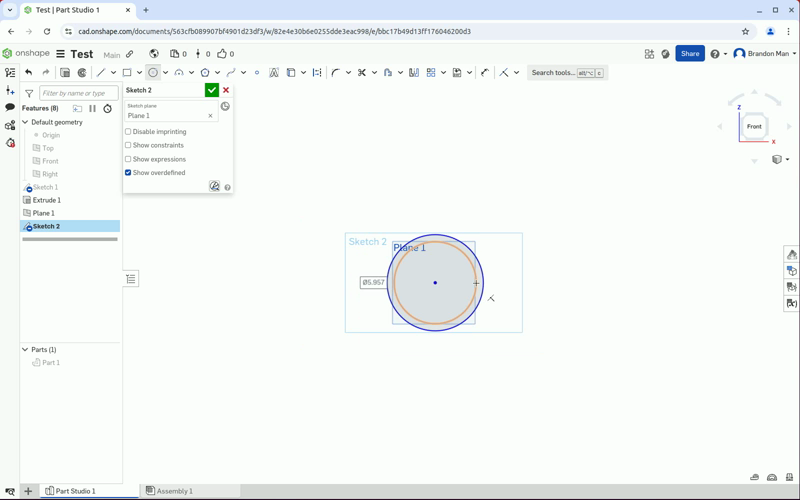
scroll(-6)
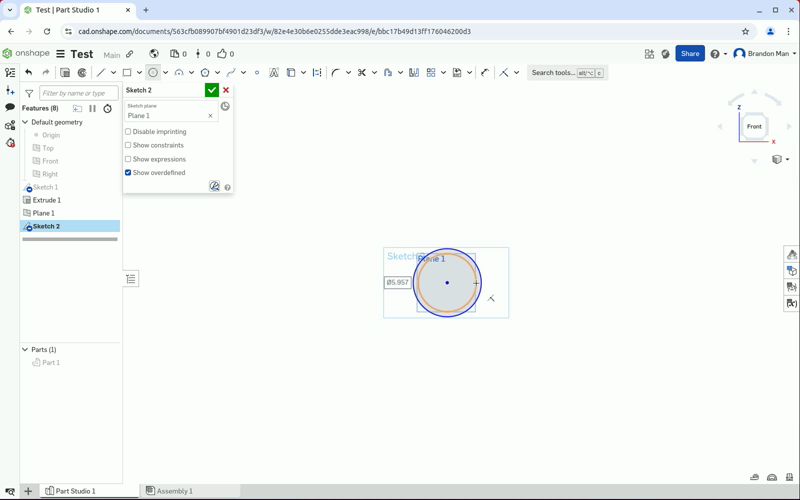
scroll(-6)
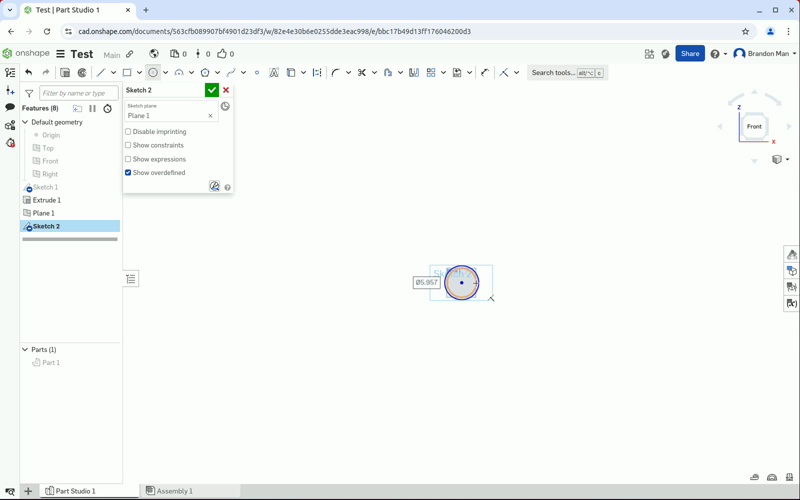
key(esc)
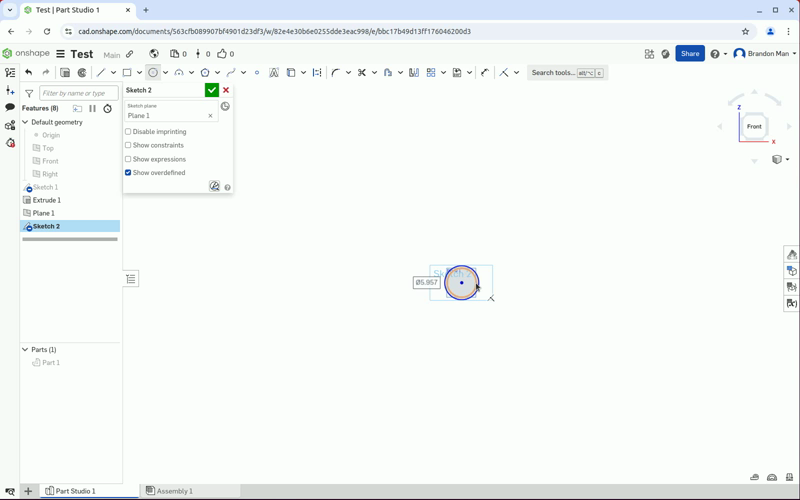
mouse_move(466, 267)
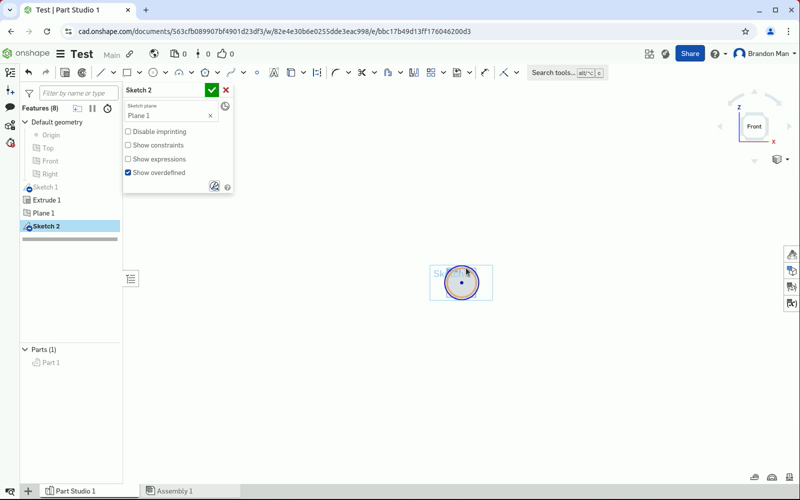
scroll(6)
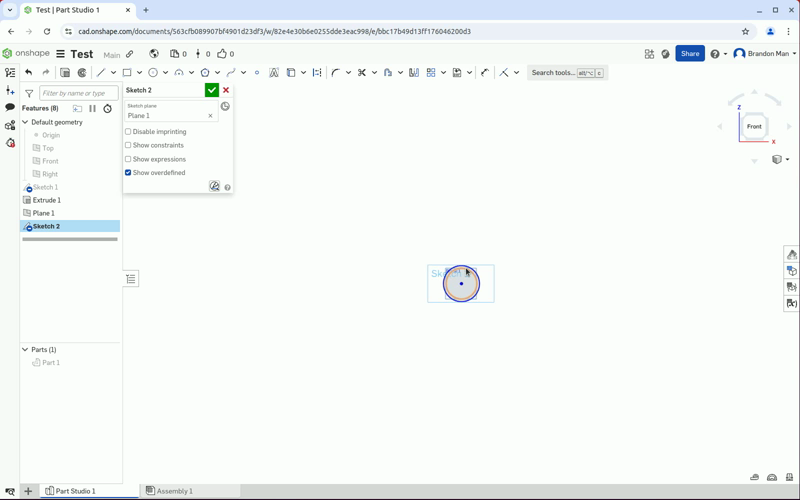
scroll(6)
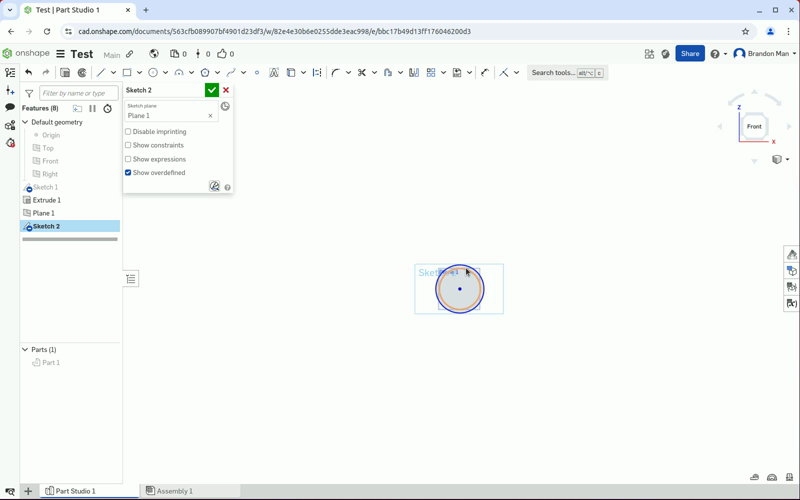
scroll(6)
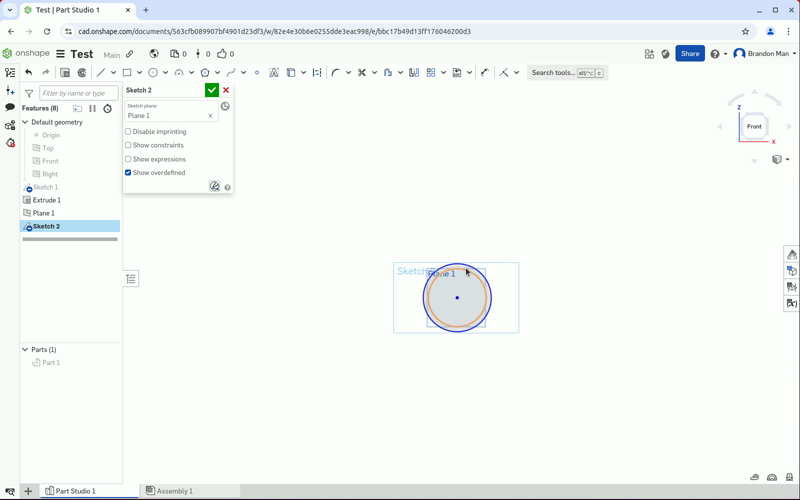
scroll(6)
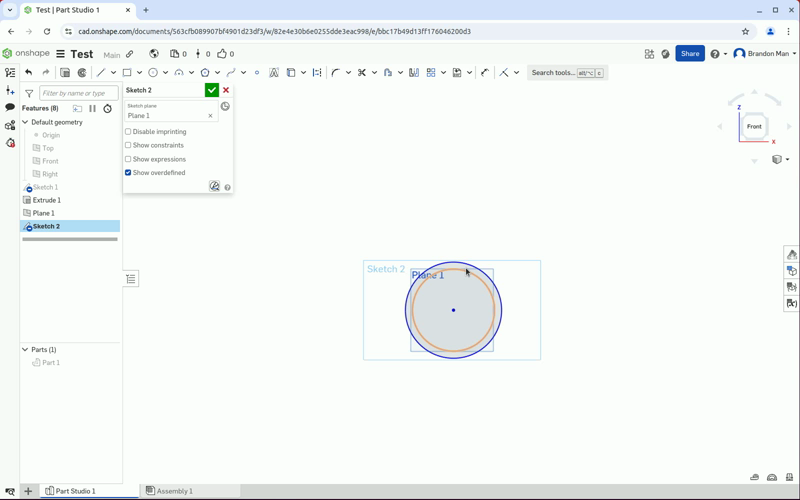
scroll(6)
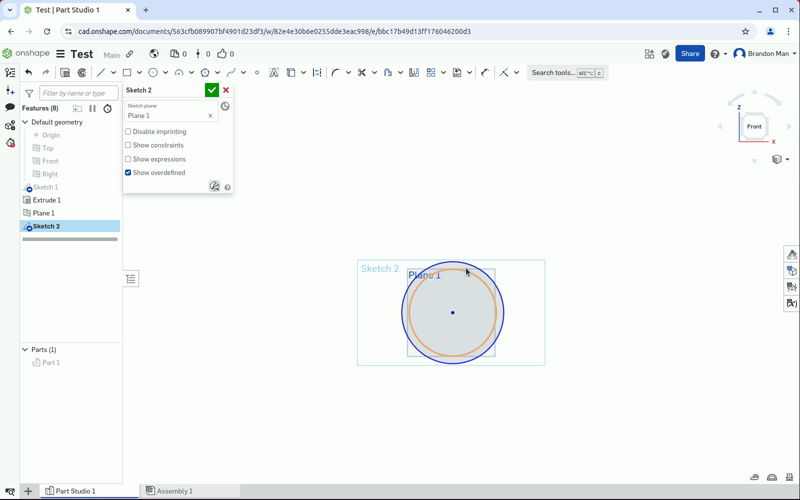
scroll(6)
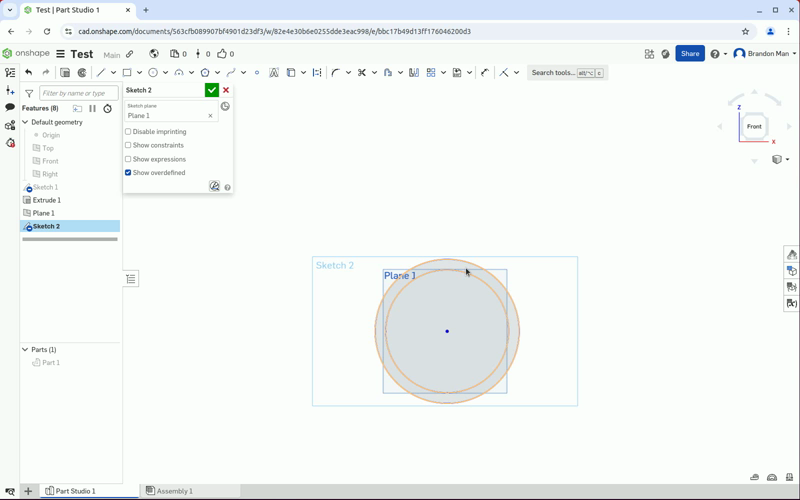
scroll(6)
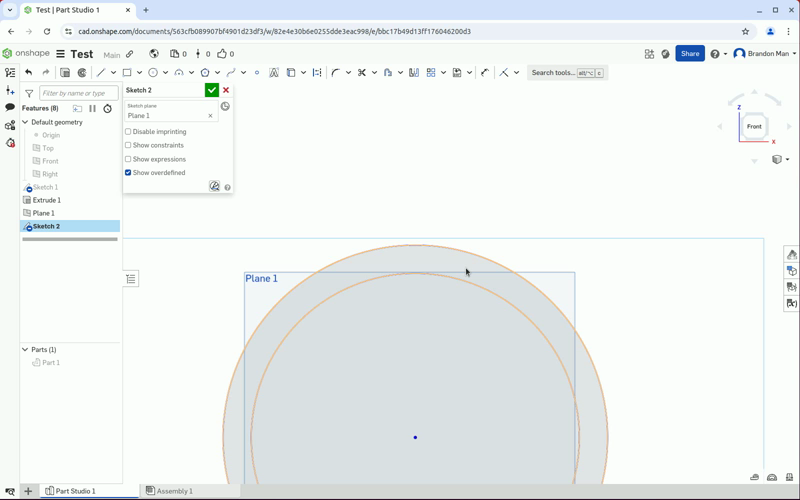
click(466, 267)
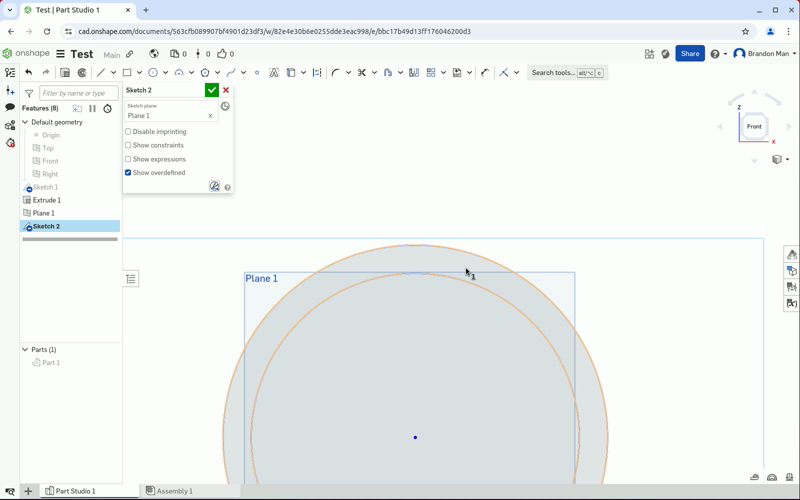
scroll(-6)
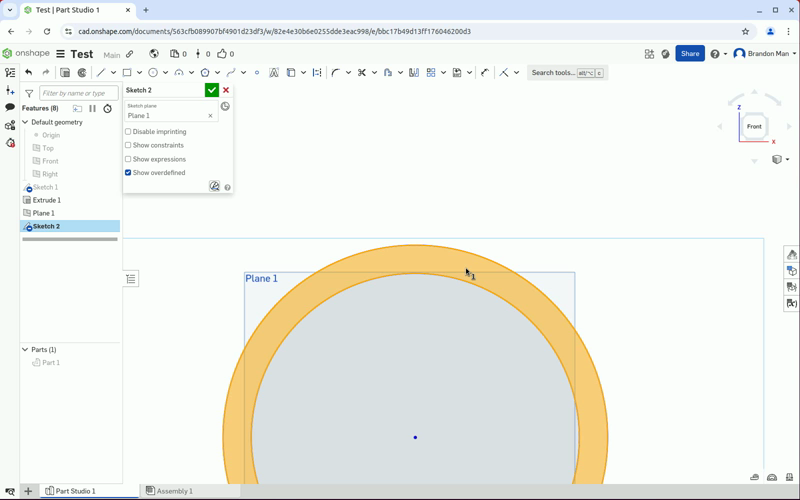
scroll(-6)
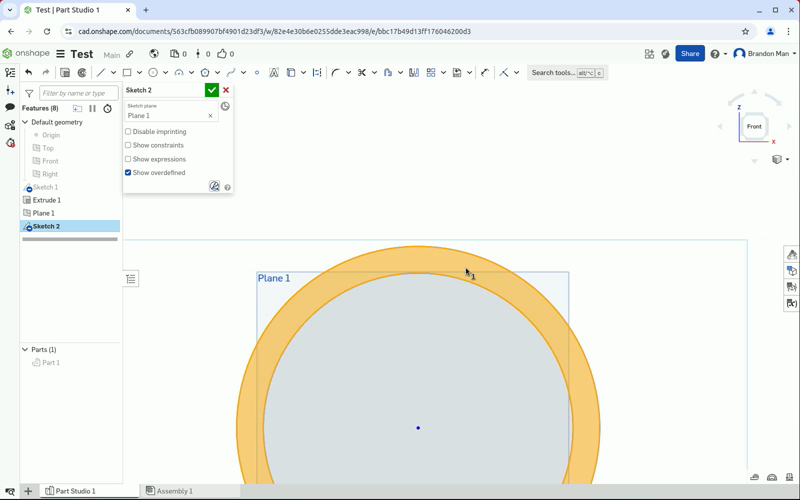
scroll(-6)
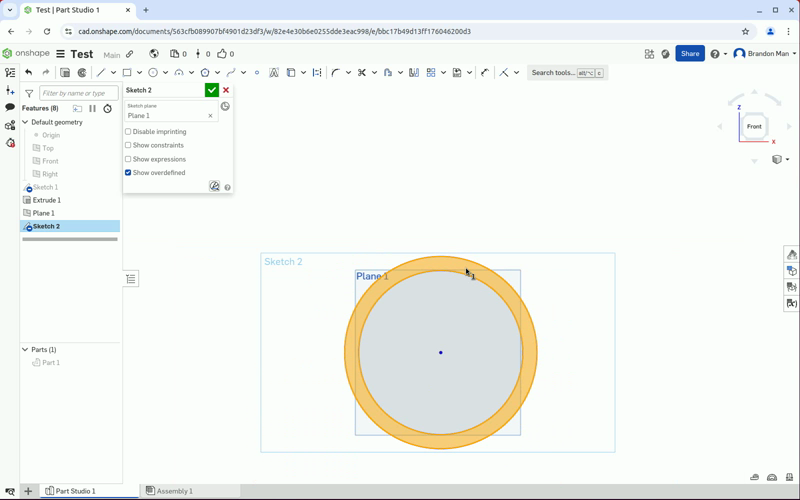
scroll(-6)
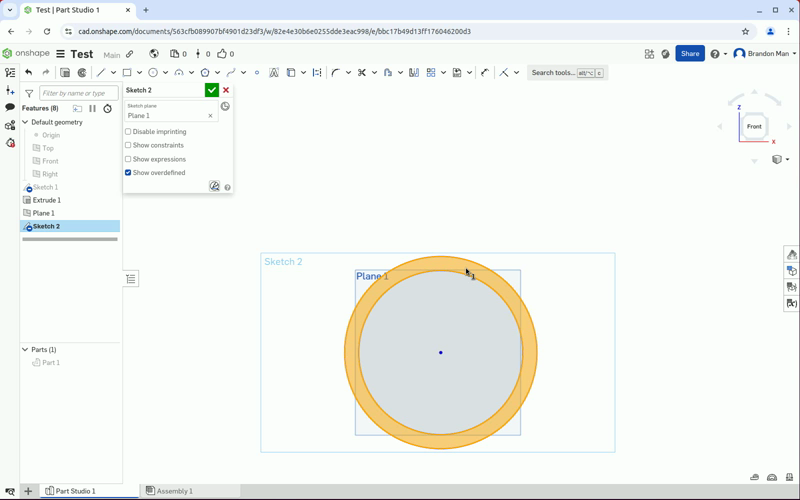
scroll(-6)
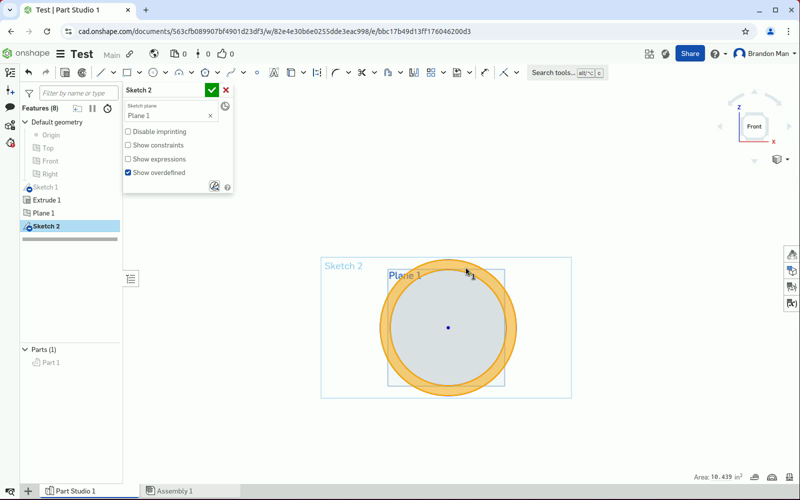
scroll(-6)
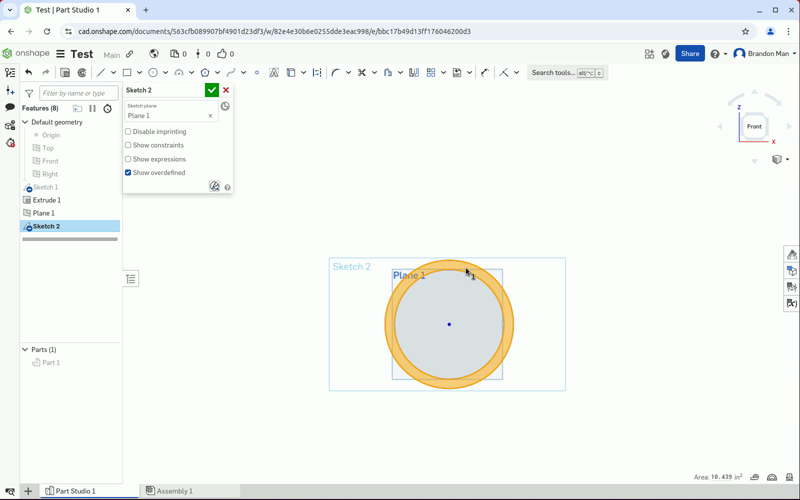
scroll(-6)
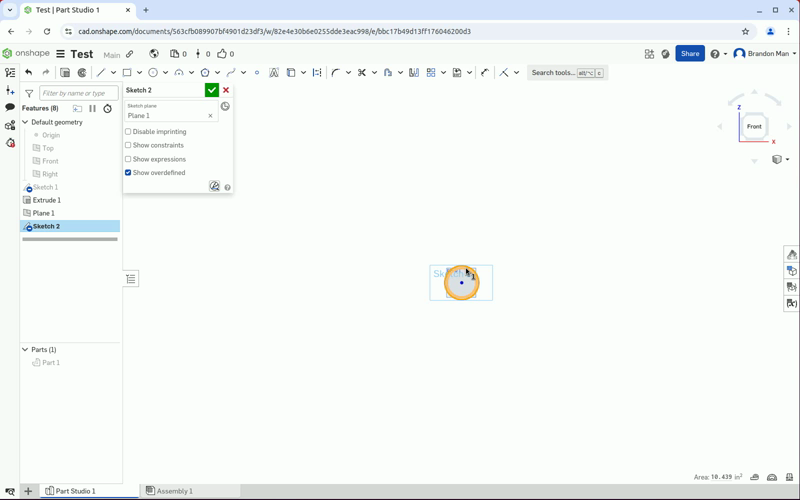
mouse_move(73, 352)
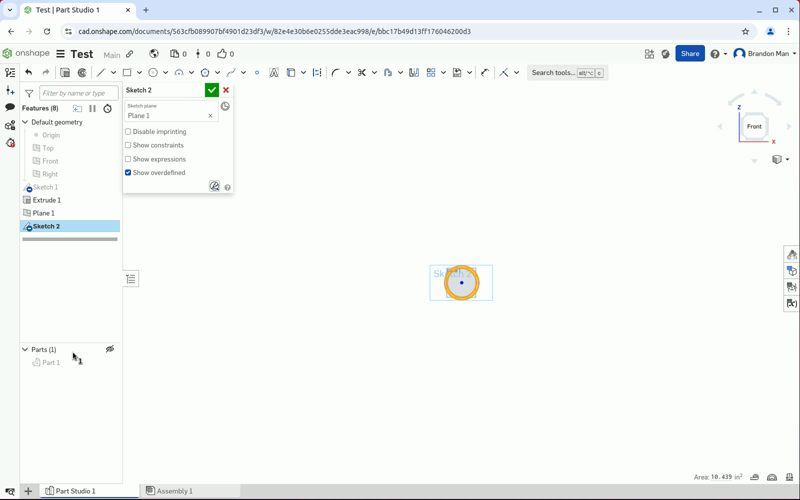
key(shift+y)
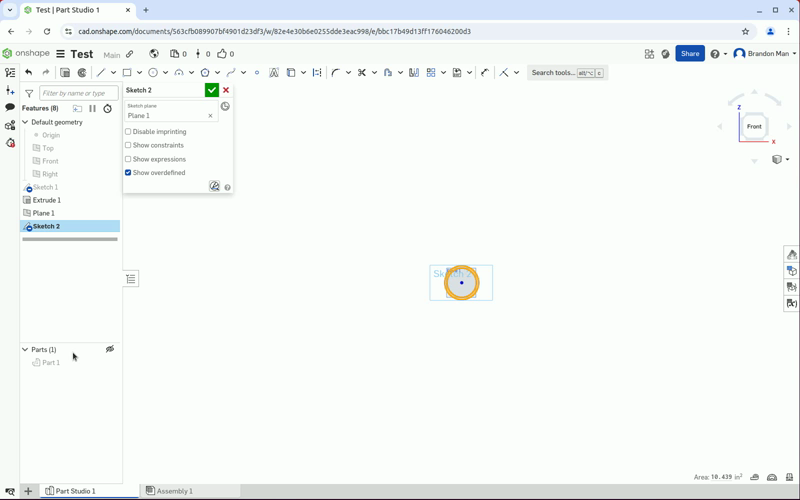
key(shift+e)
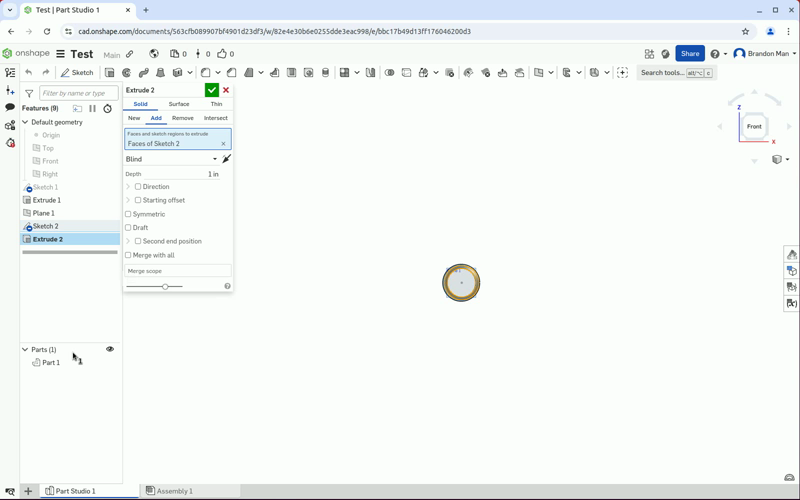
mouse_move(143, 106)
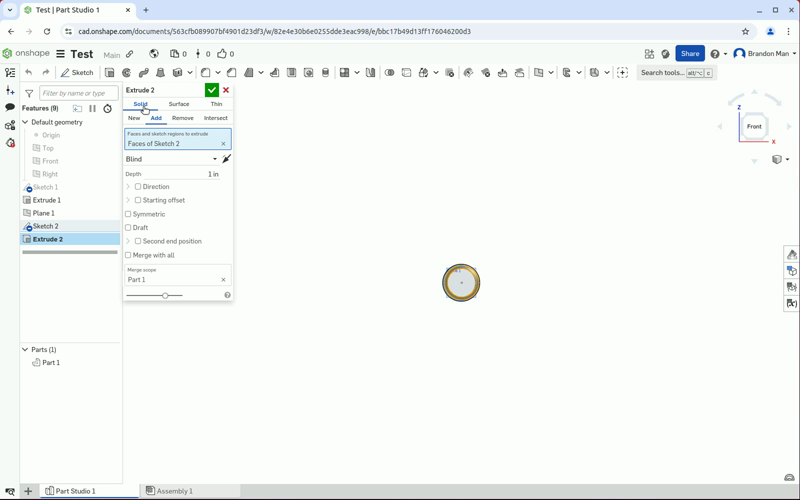
click(143, 106)
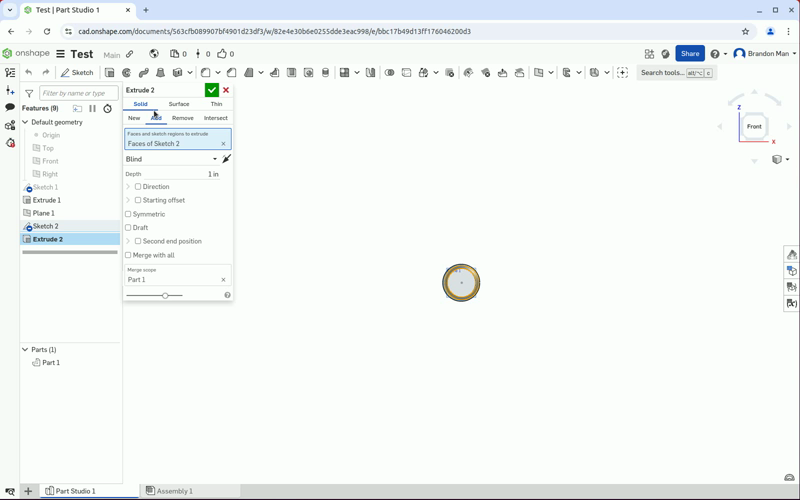
mouse_move(186, 120)
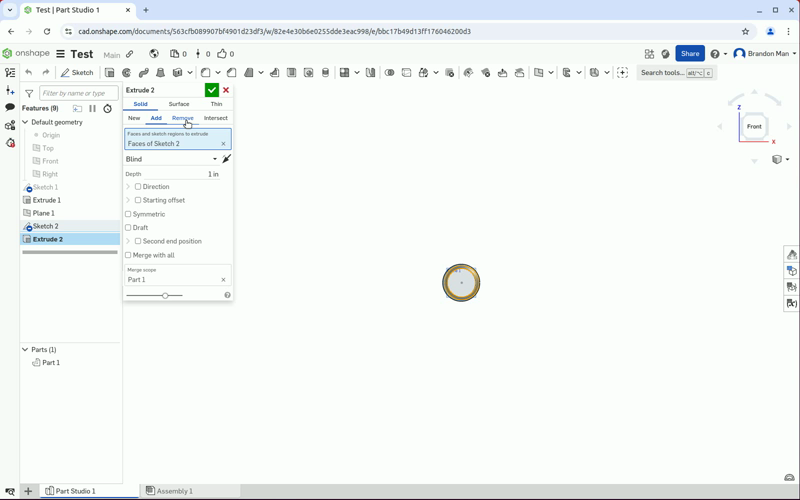
click(186, 120)
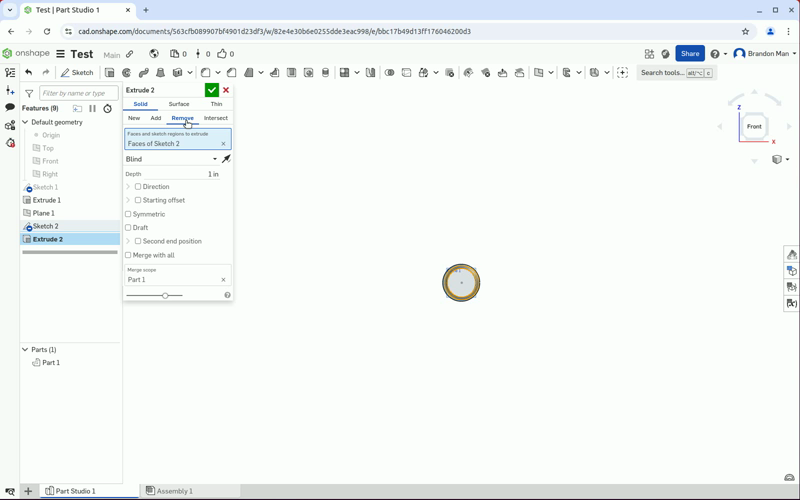
key(tab, 4)
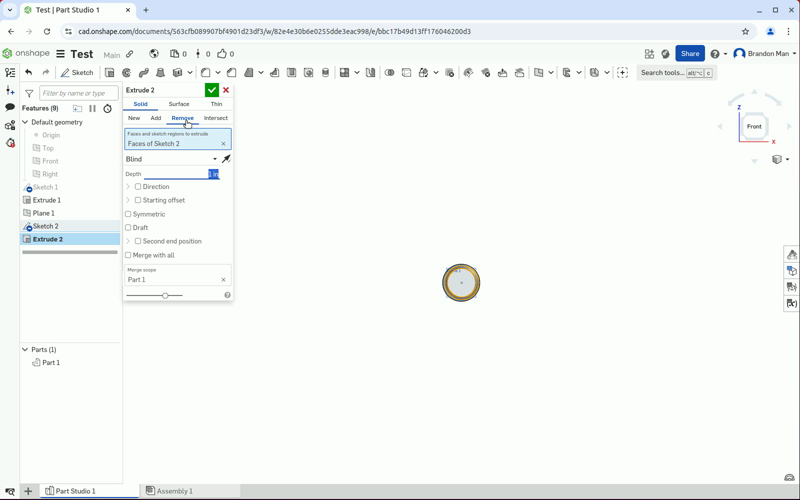
text(0.722)
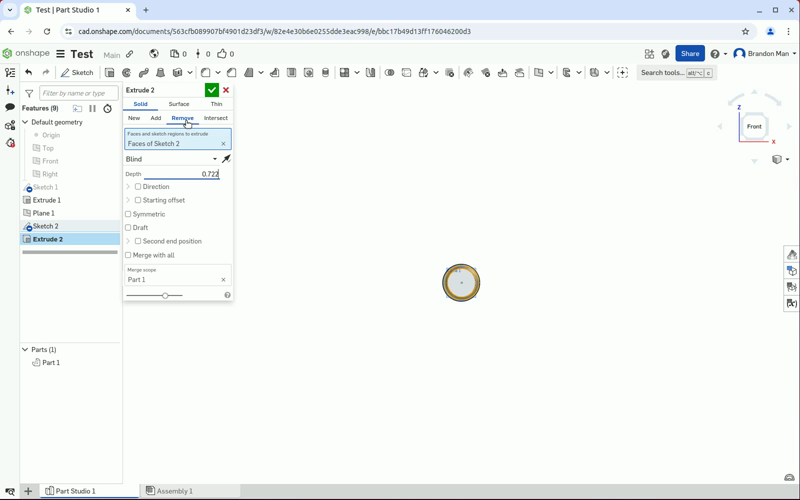
key(tab, 6)
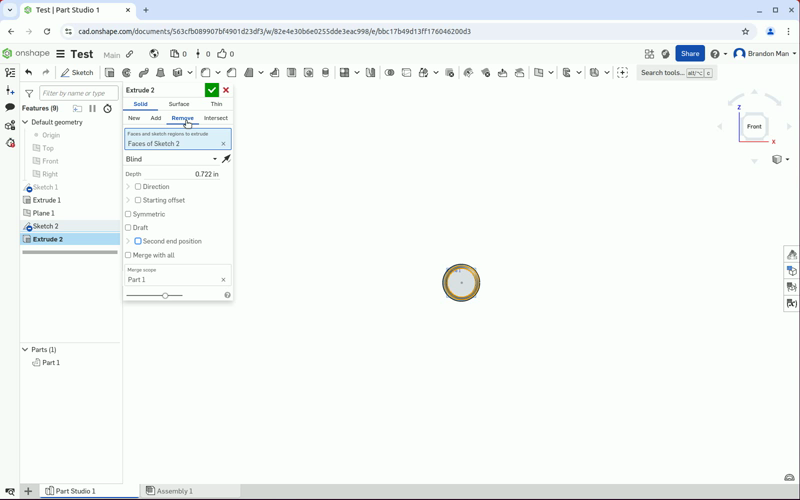
key(space)
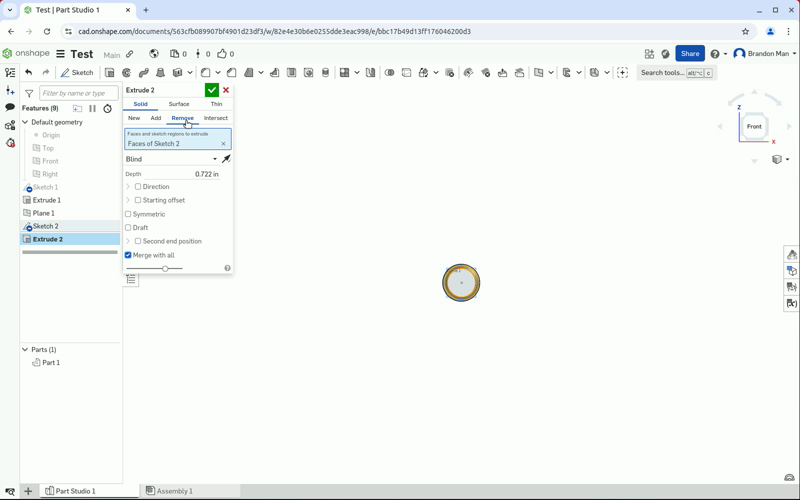
key(enter)
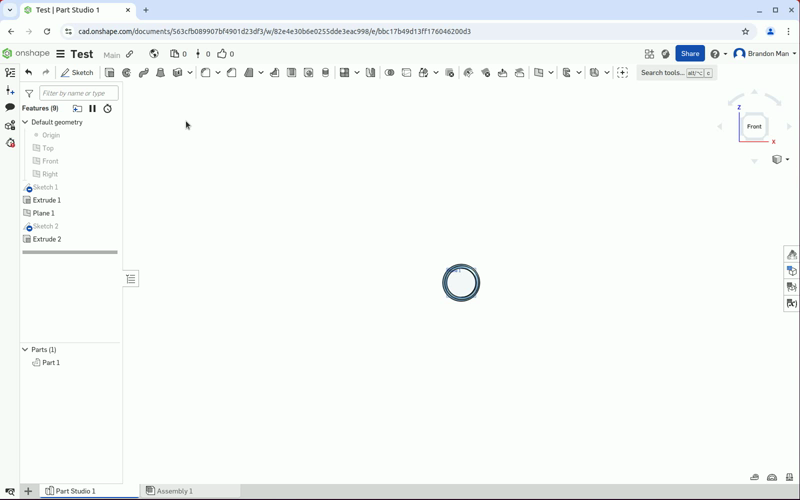
key(shift+h)
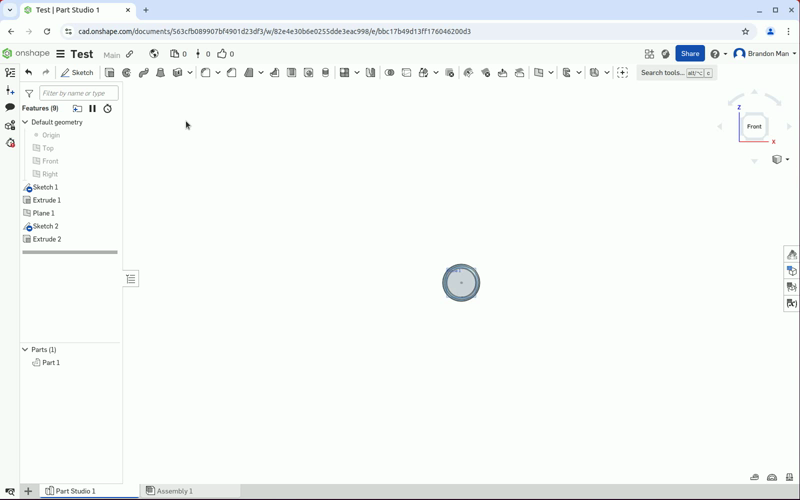
key(shift+h)
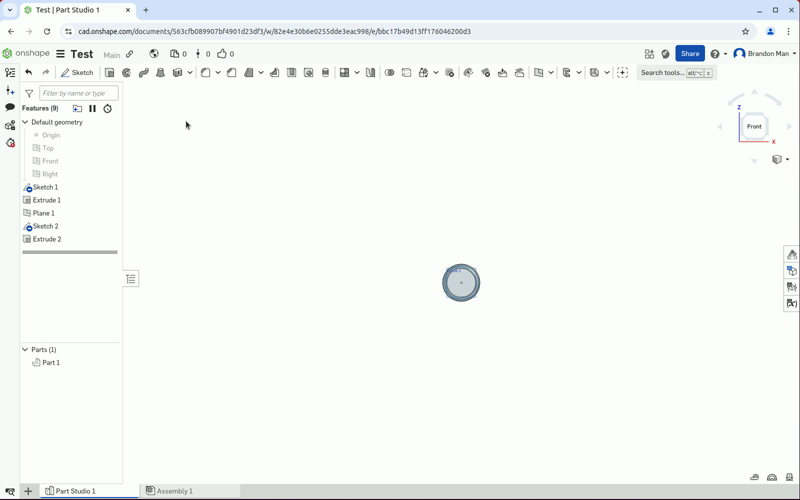
key(shift+7)
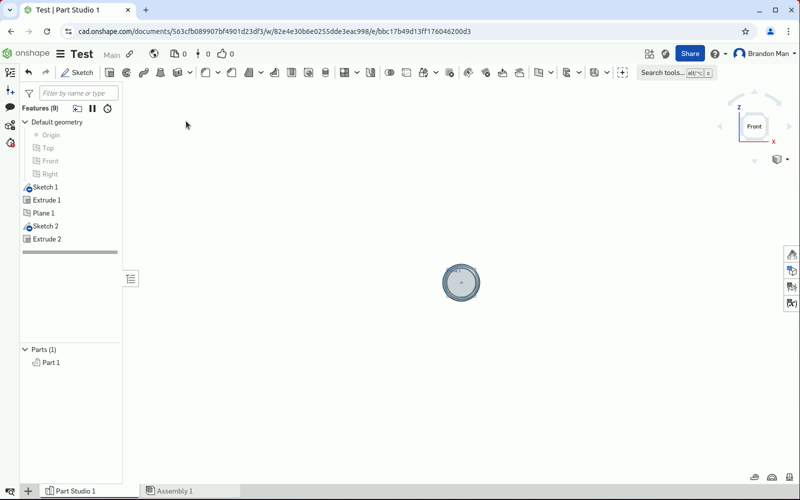
key(left, 2)
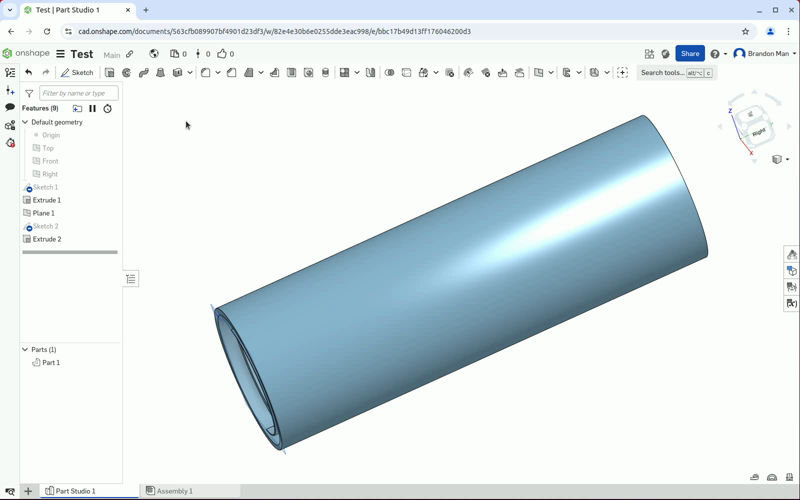
key(down, 2)
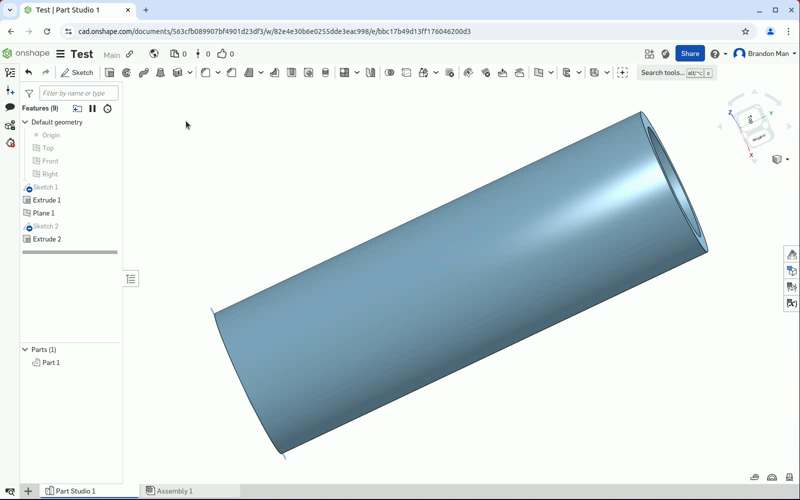
key(up, 2)
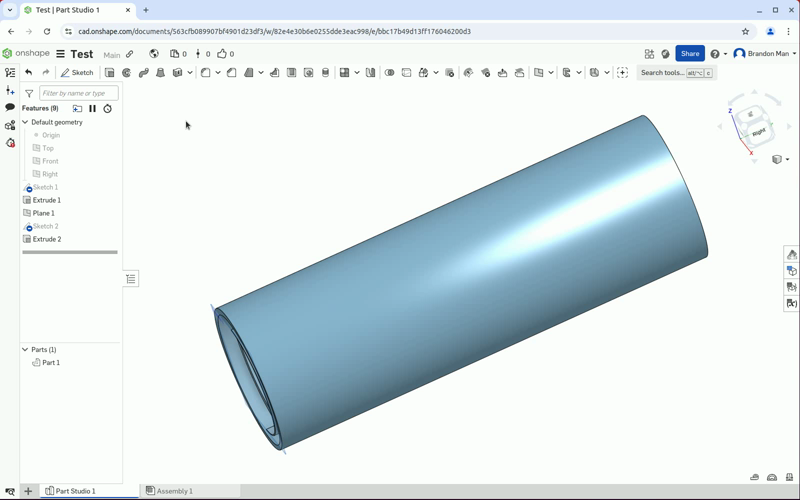
key(right, 2)
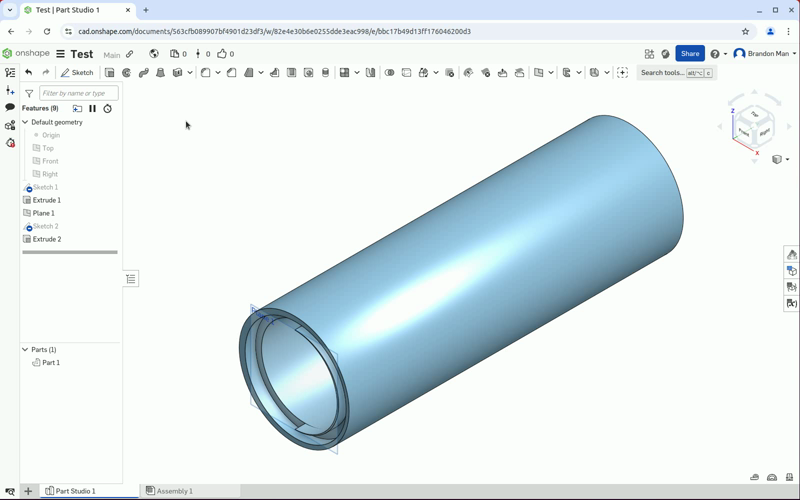
mouse_move(73, 189)
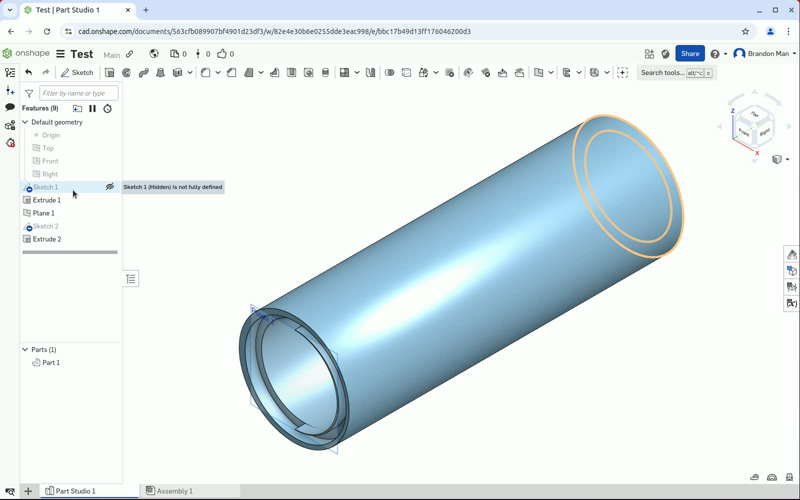
click(73, 189)